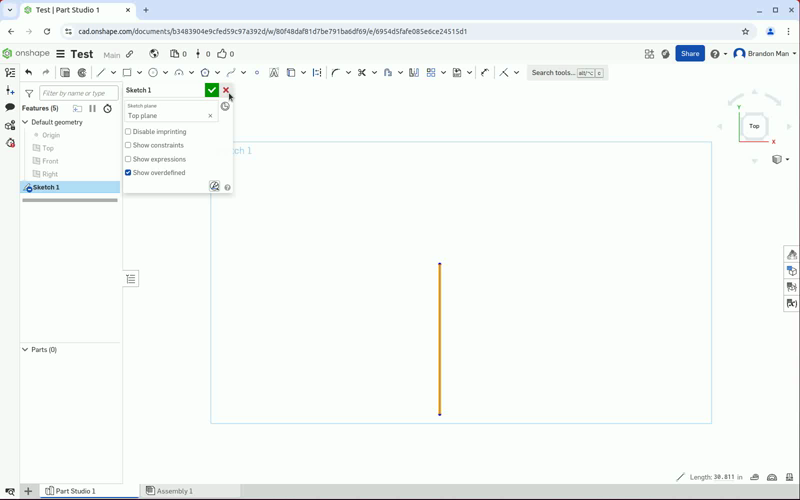
key(shift+h)
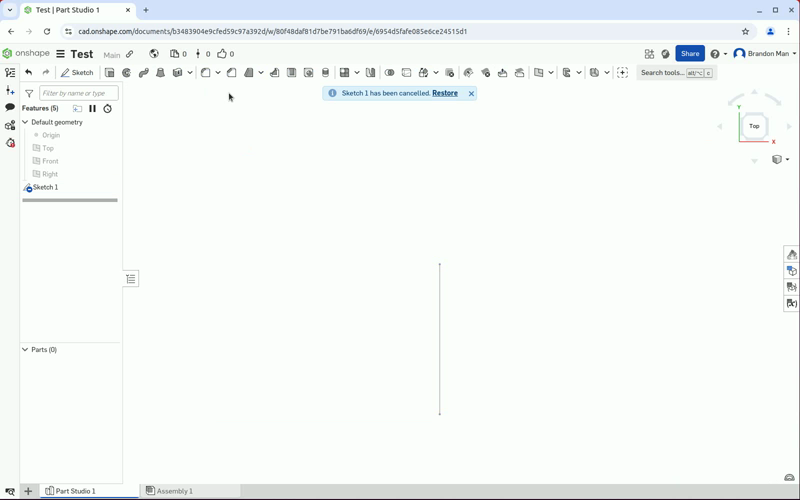
key(shift+s)
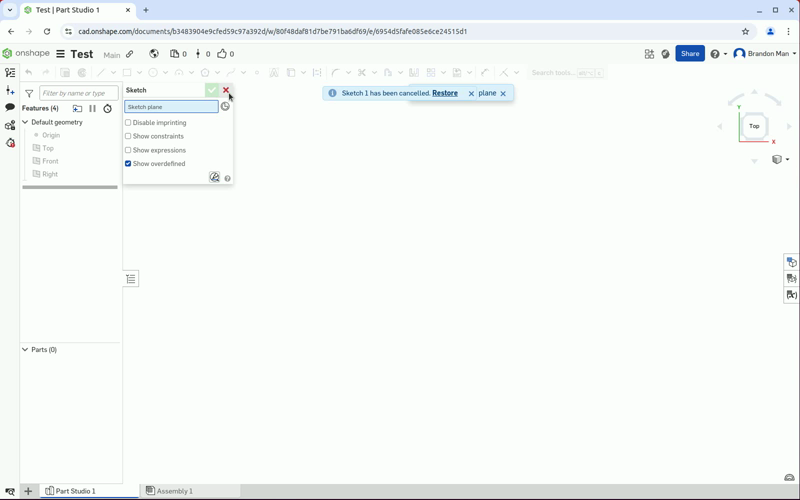
mouse_move(73, 150)
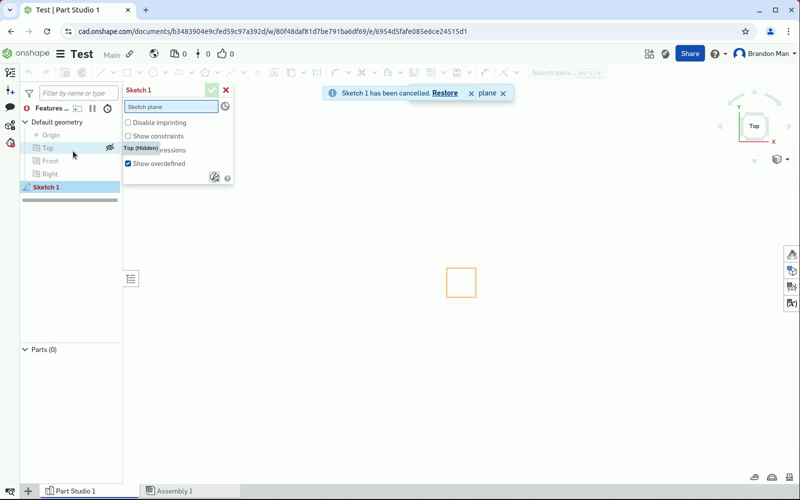
click(73, 150)
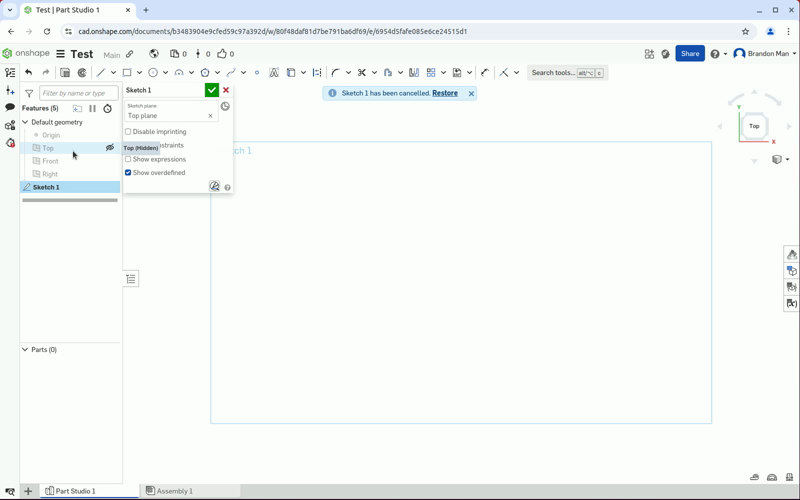
mouse_move(73, 352)
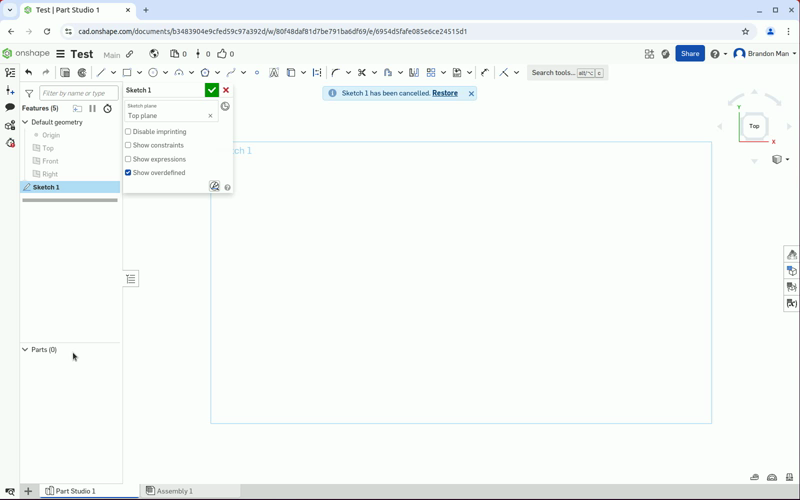
key(y)
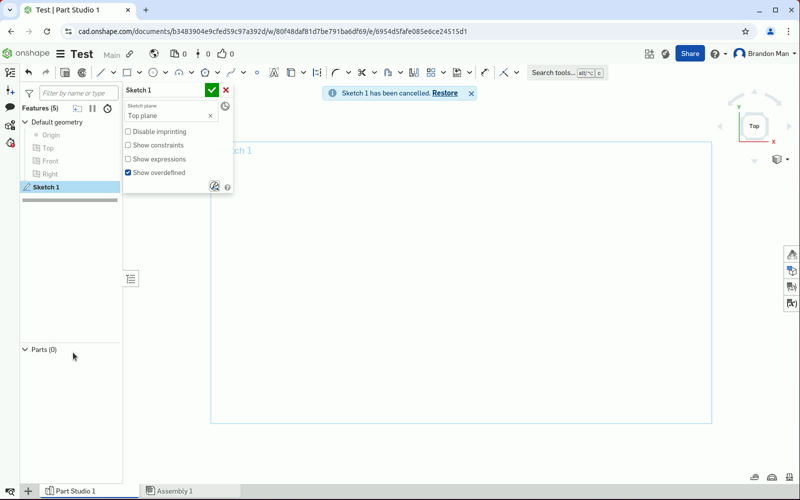
key(l)
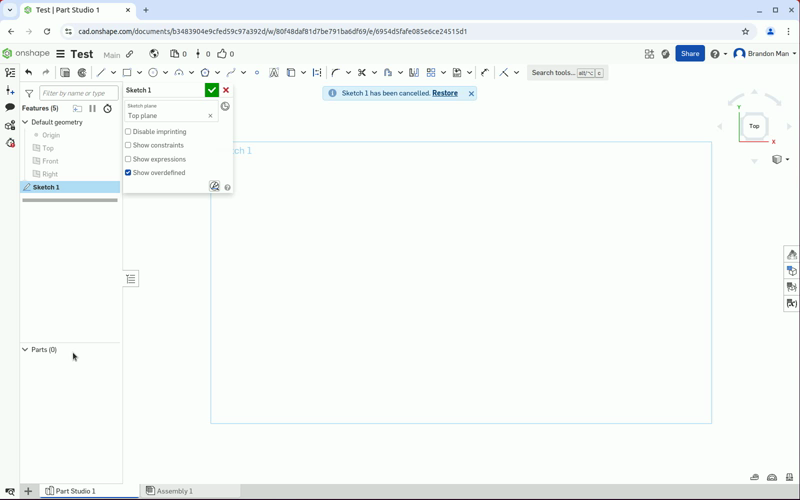
key_down(shift)
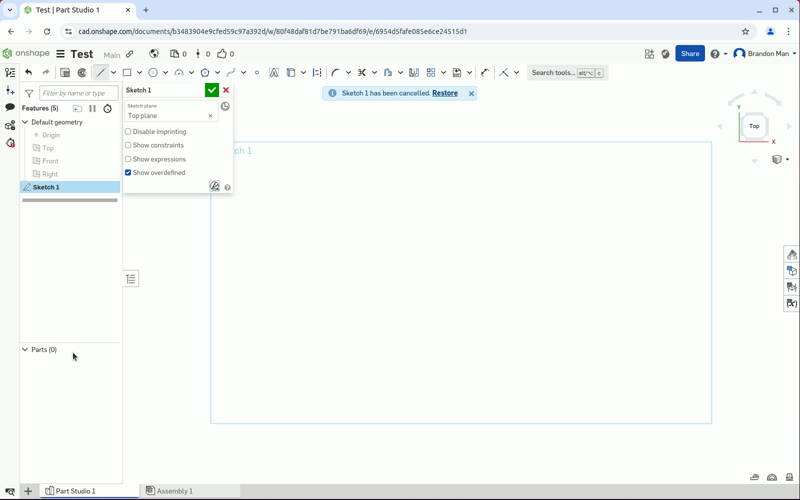
mouse_move(495, 299)
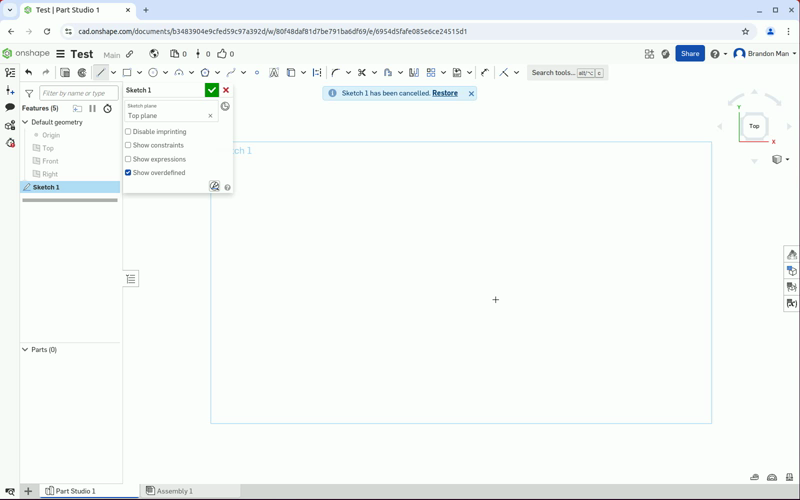
click(495, 299)
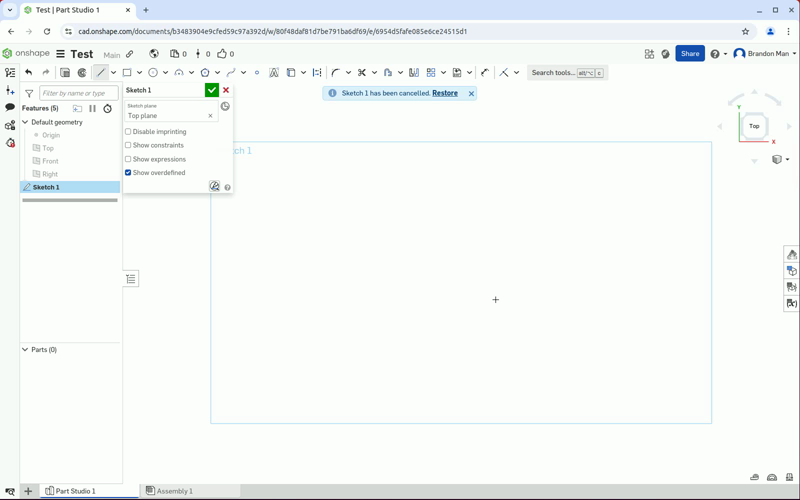
key_up(shift)
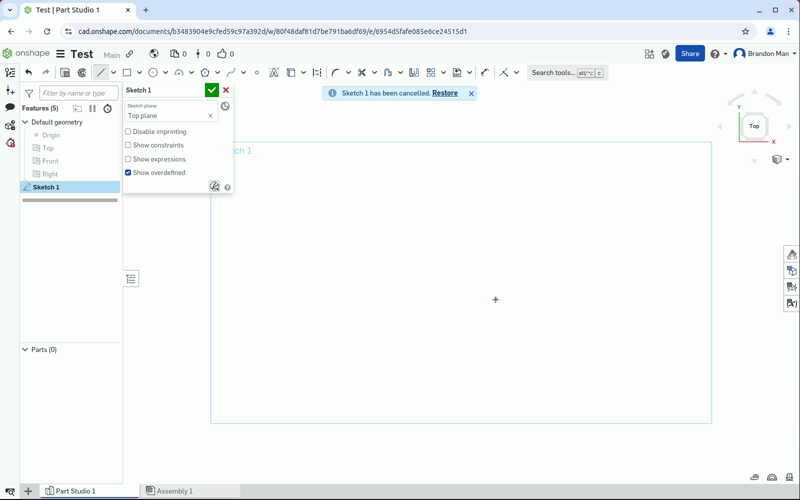
key_down(shift)
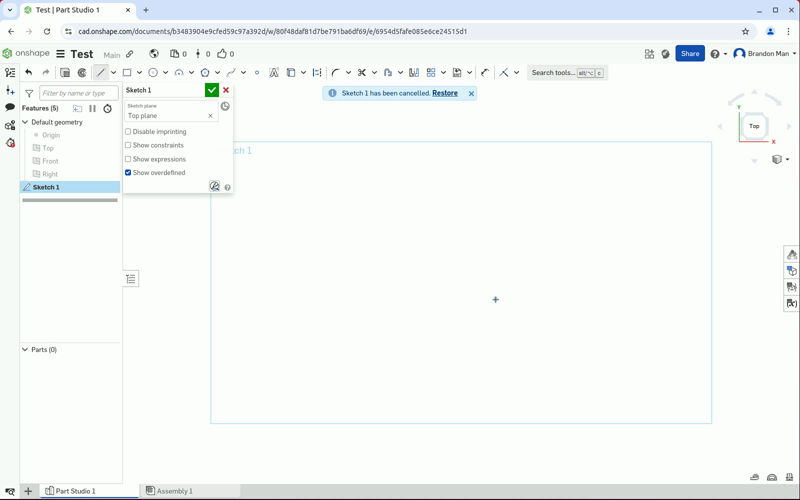
mouse_move(558, 299)
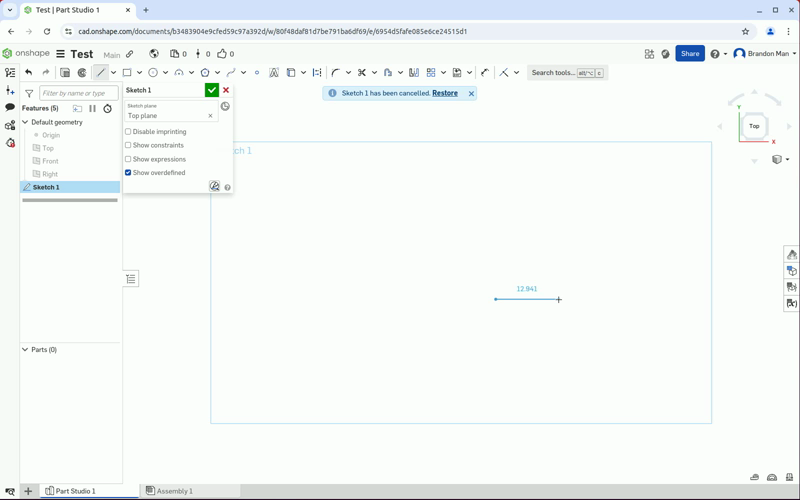
click(558, 299)
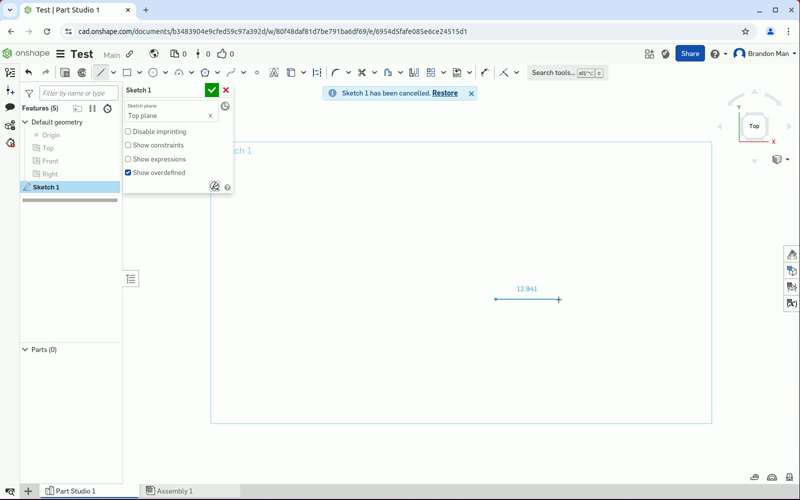
key_up(shift)
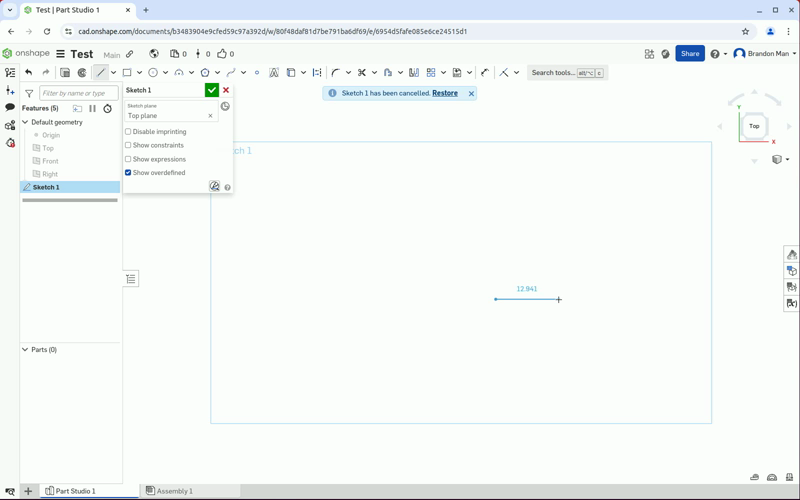
key(esc)
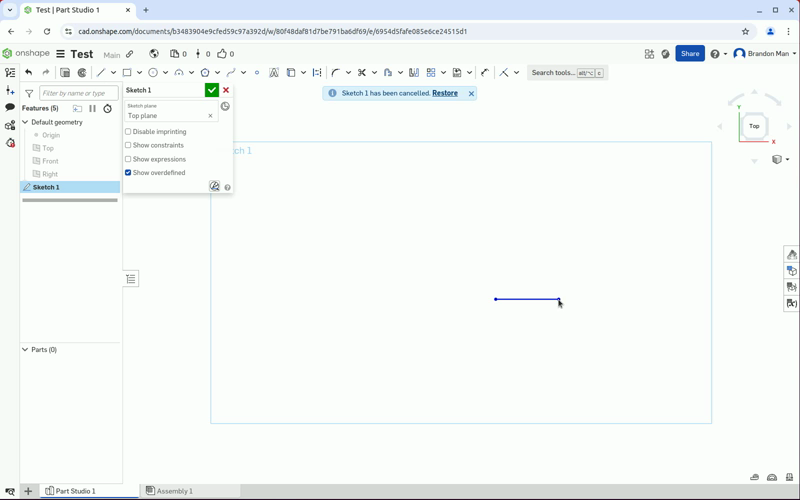
key(a)
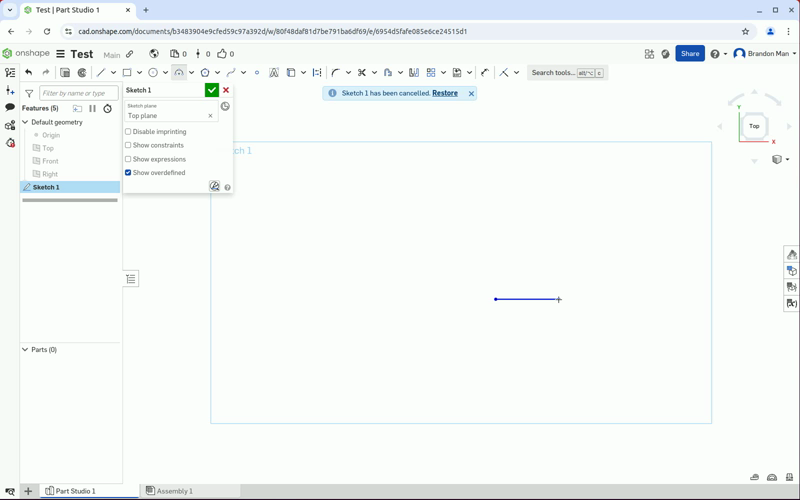
mouse_move(558, 299)
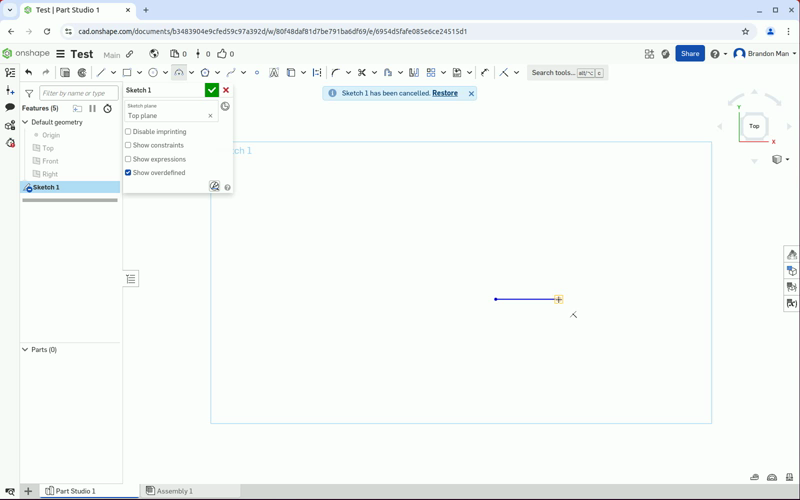
click(558, 299)
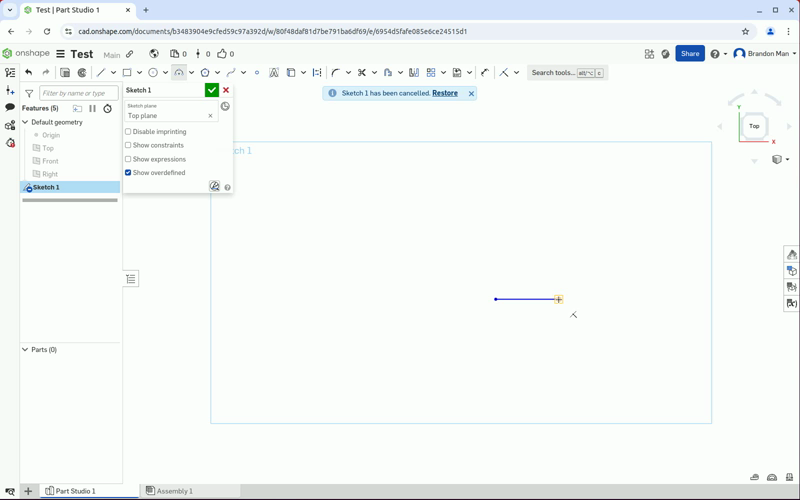
key_down(shift)
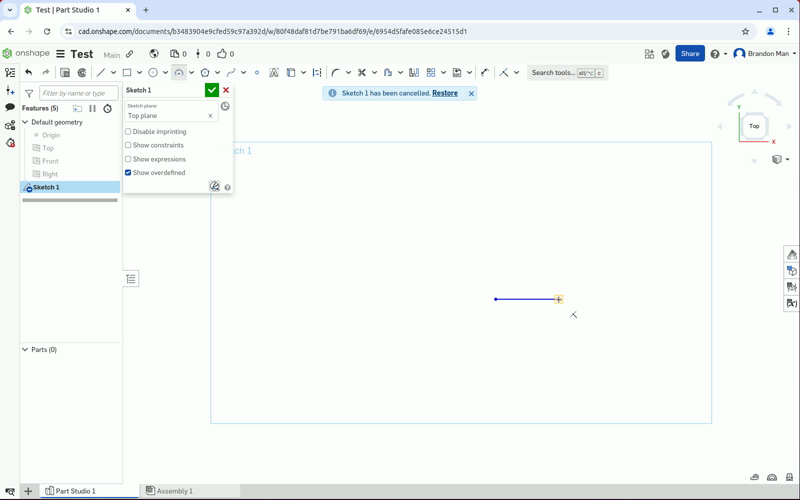
mouse_move(558, 262)
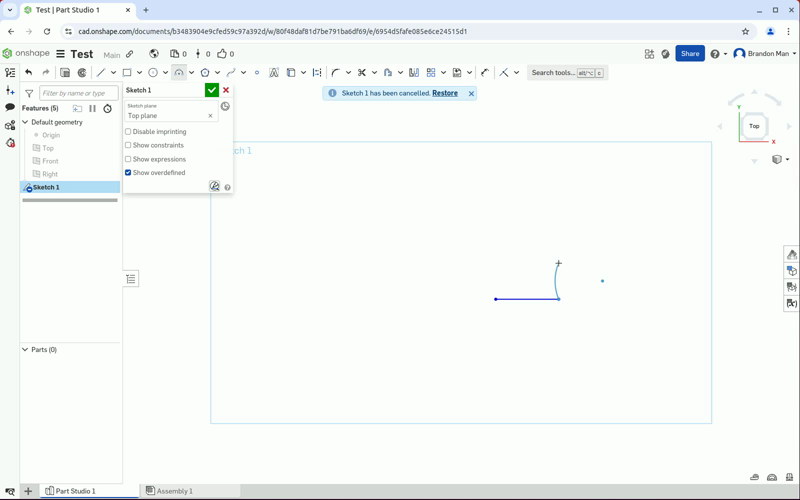
click(558, 262)
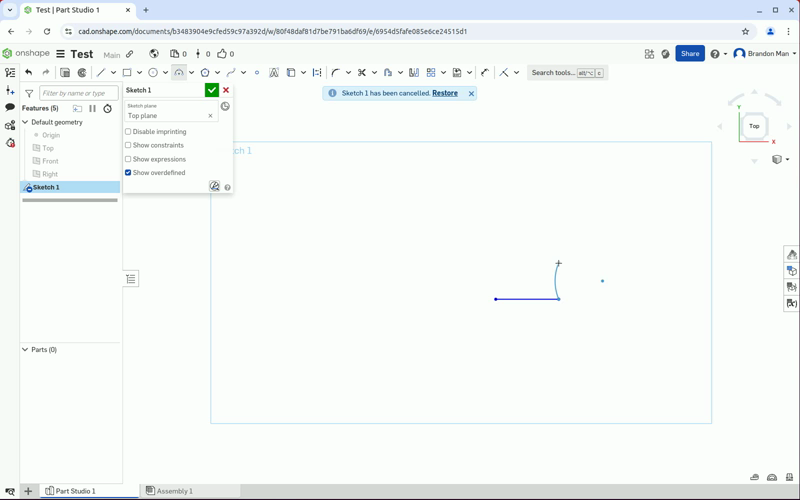
mouse_move(573, 280)
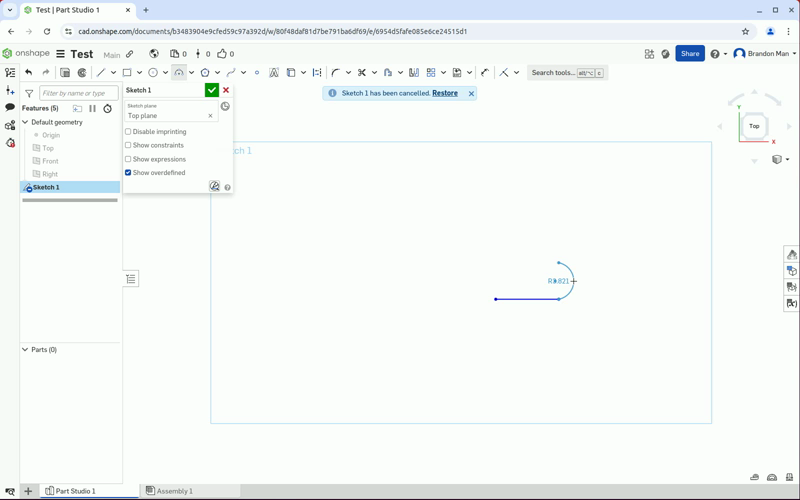
click(573, 280)
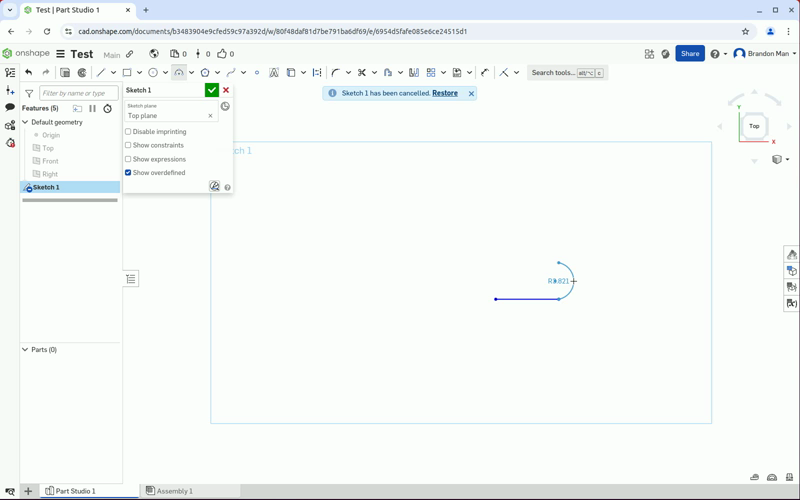
key_up(shift)
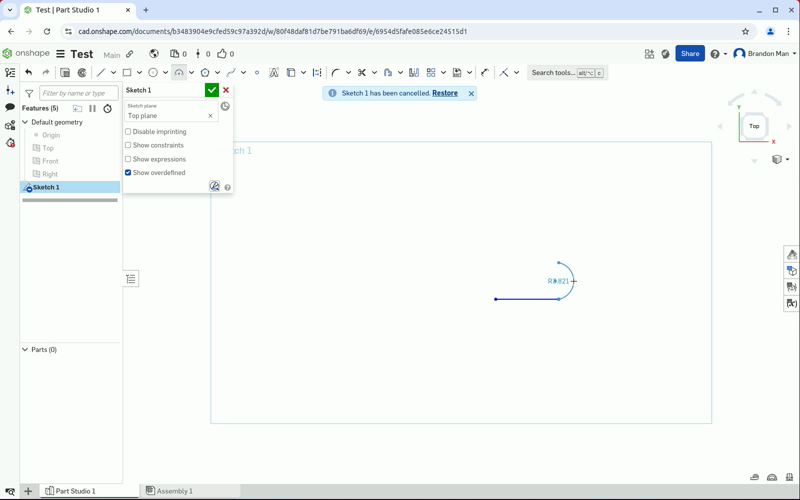
key(esc)
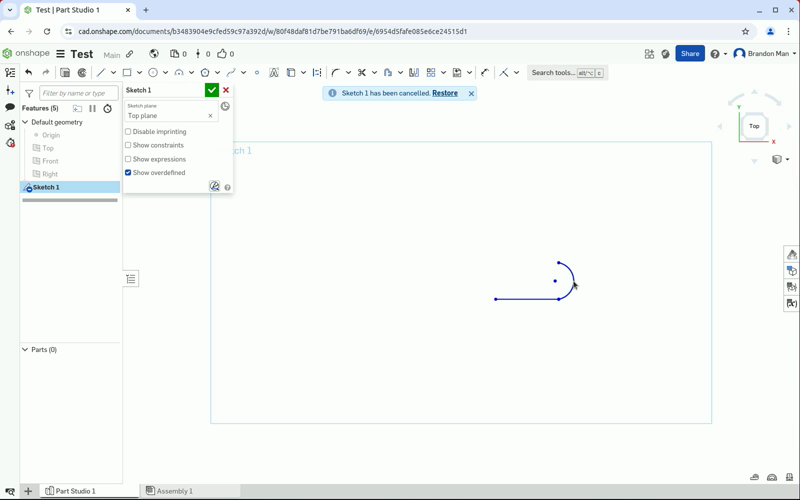
key(l)
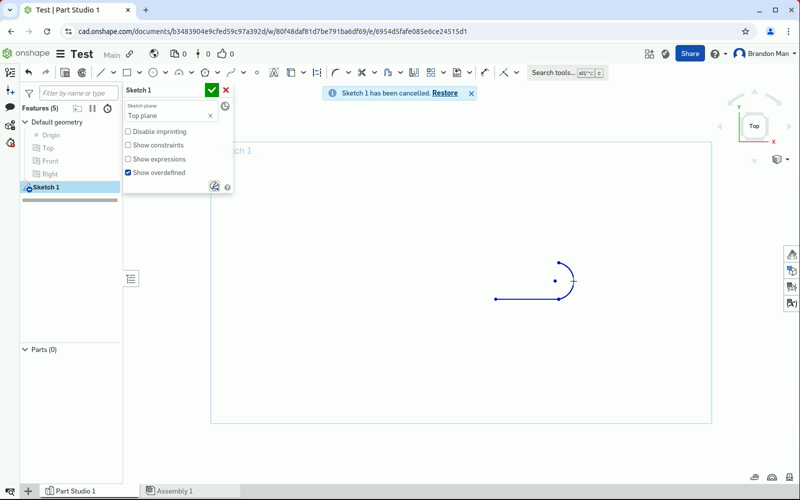
mouse_move(558, 262)
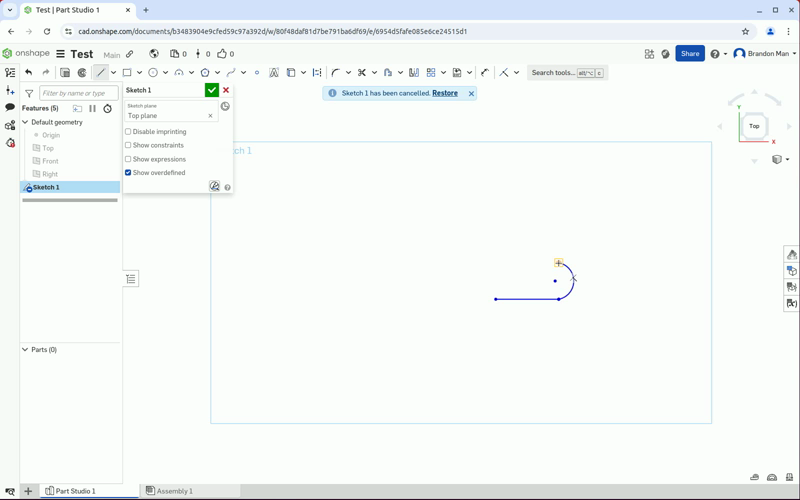
click(558, 262)
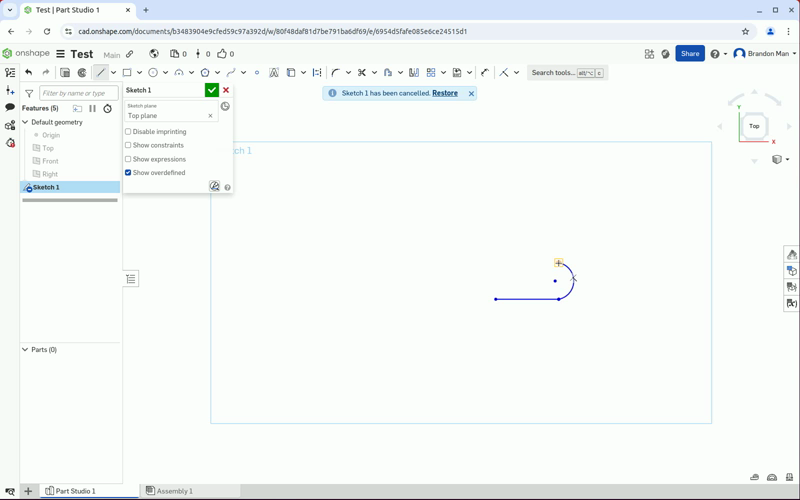
key_down(shift)
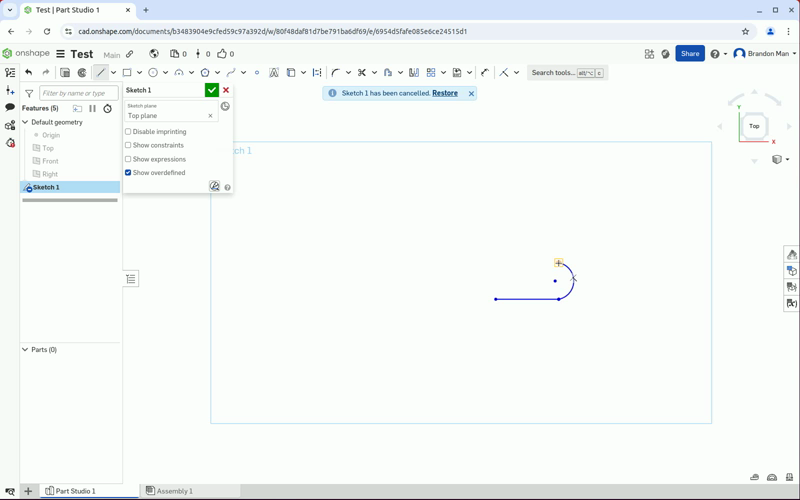
mouse_move(495, 262)
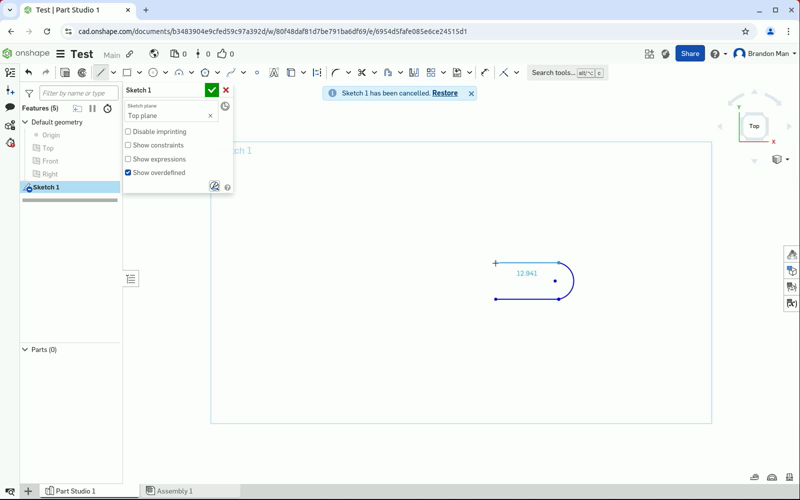
click(495, 262)
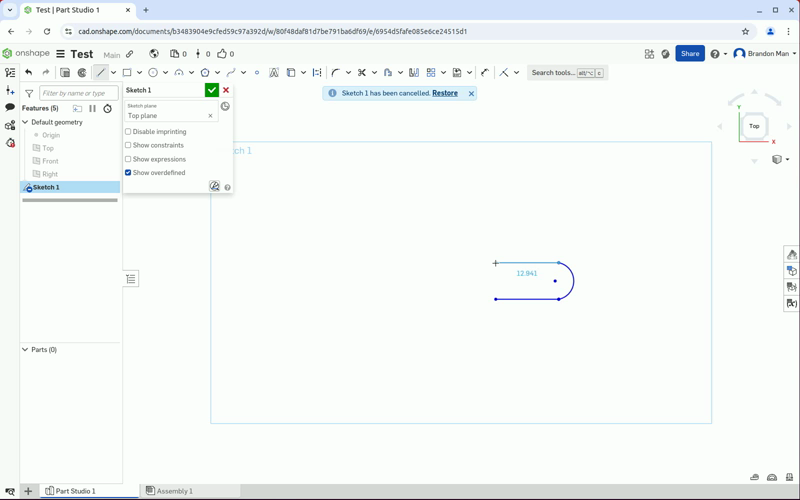
key_up(shift)
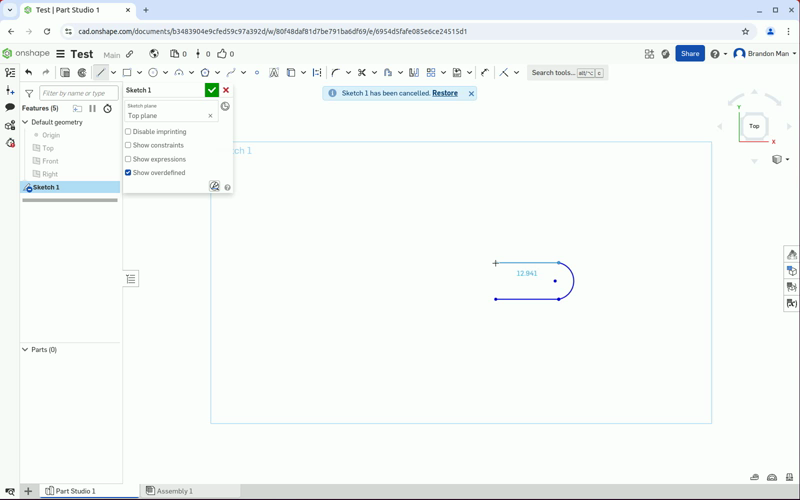
key(esc)
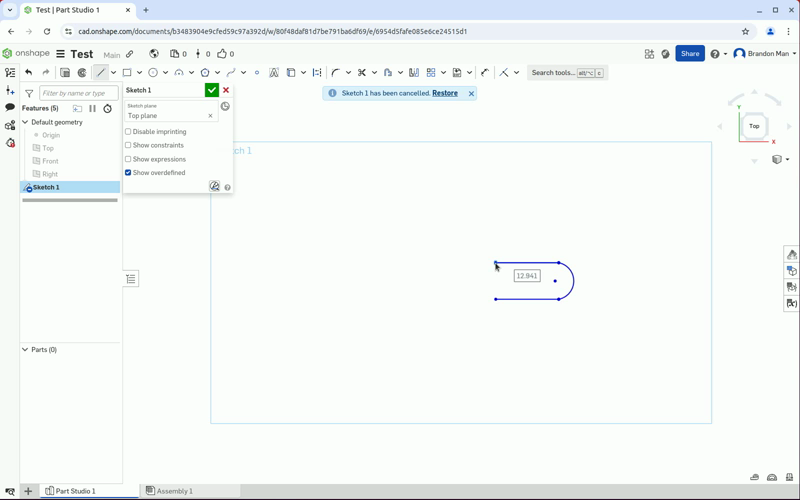
key(a)
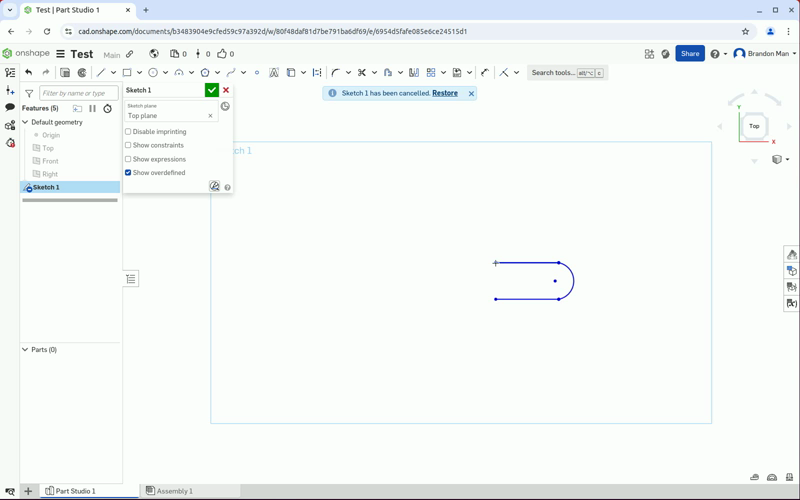
mouse_move(495, 262)
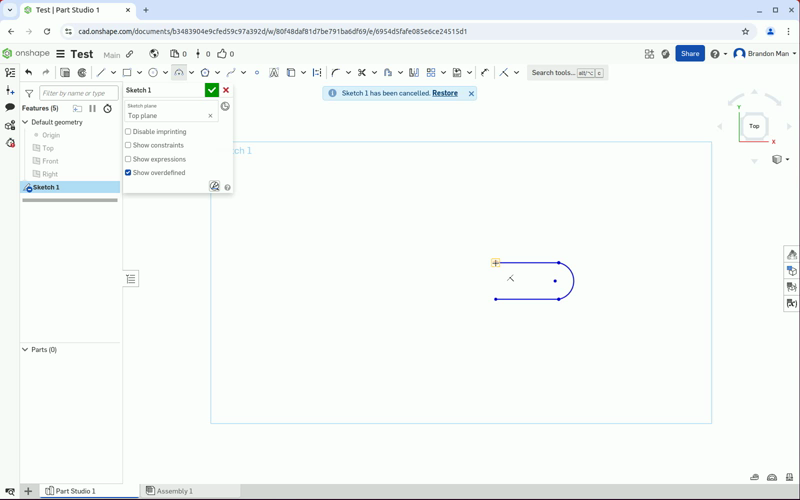
click(495, 262)
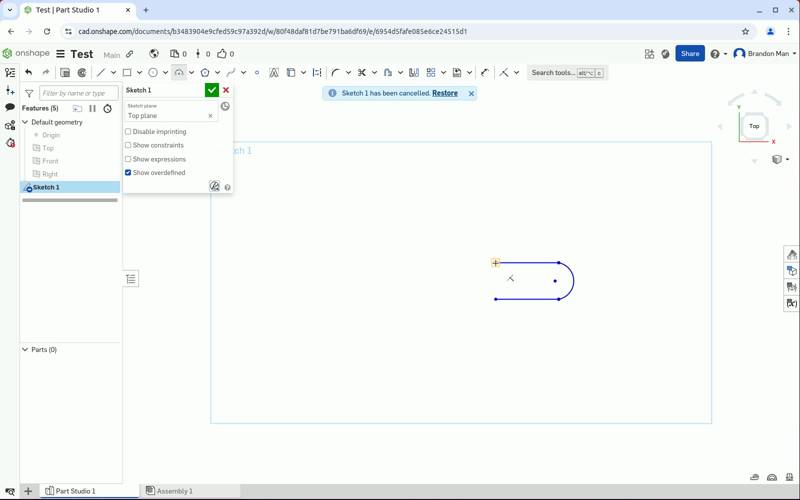
mouse_move(495, 299)
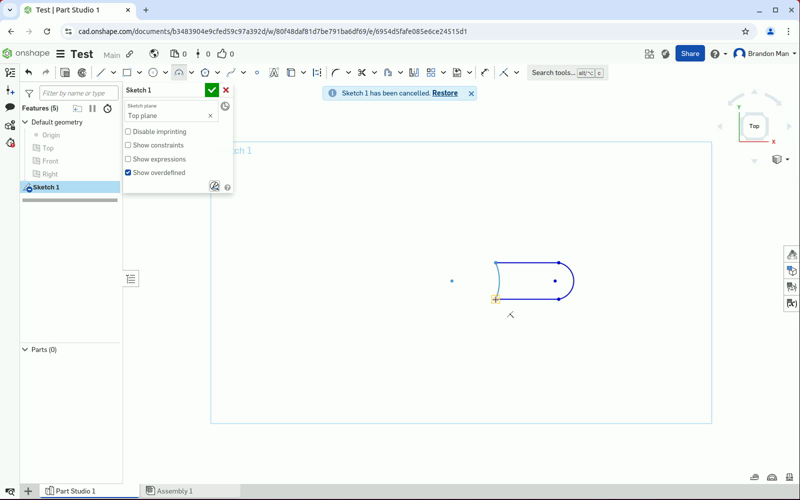
click(495, 299)
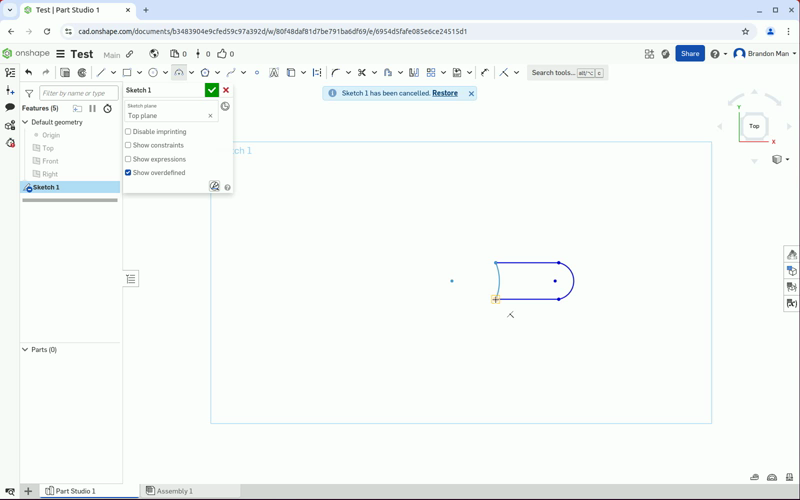
key_down(shift)
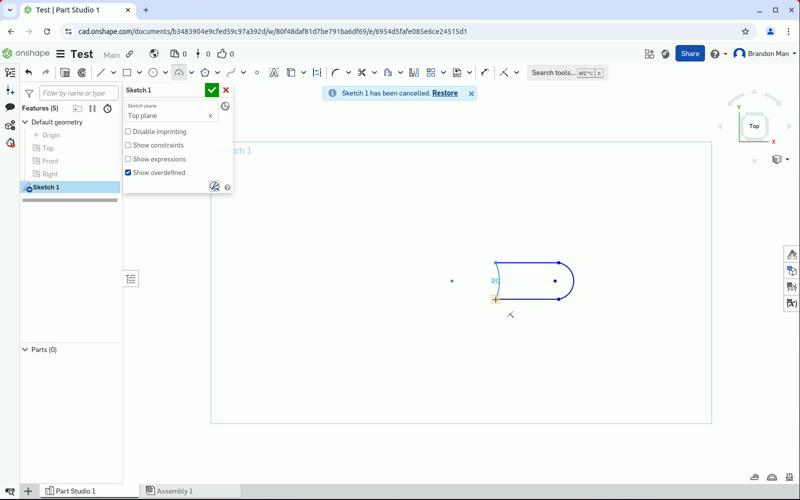
mouse_move(481, 280)
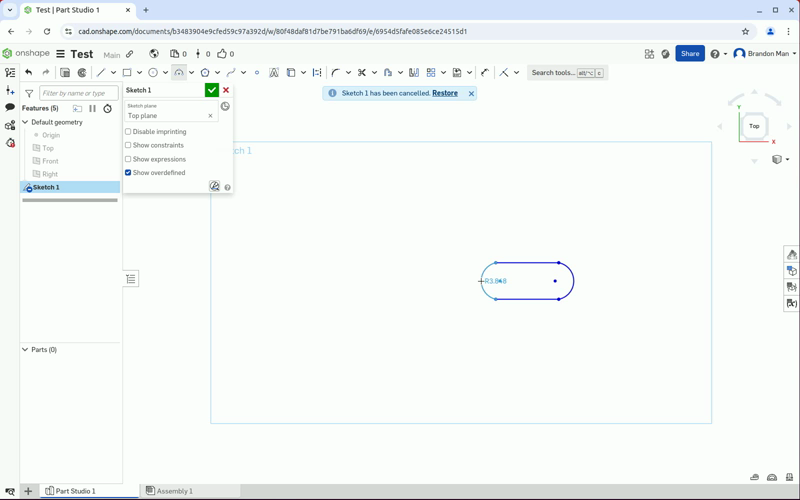
click(481, 280)
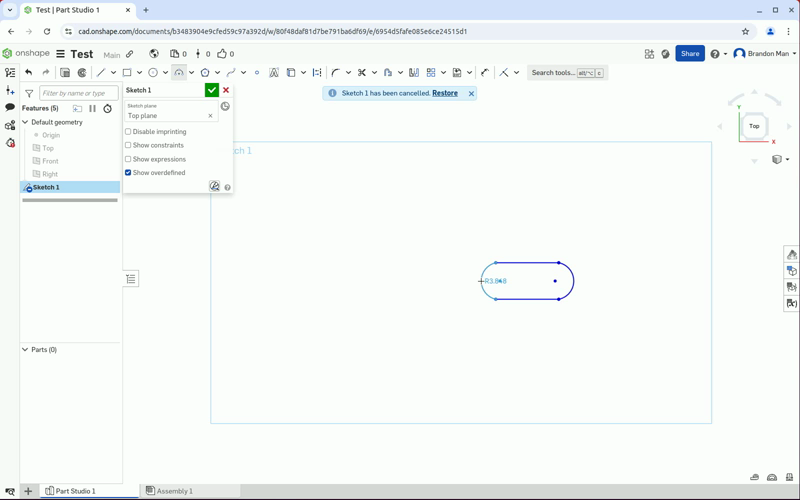
key_up(shift)
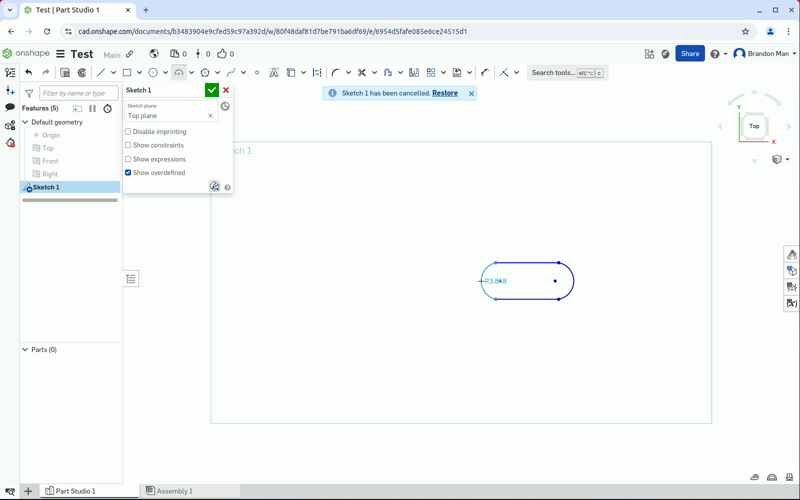
key(esc)
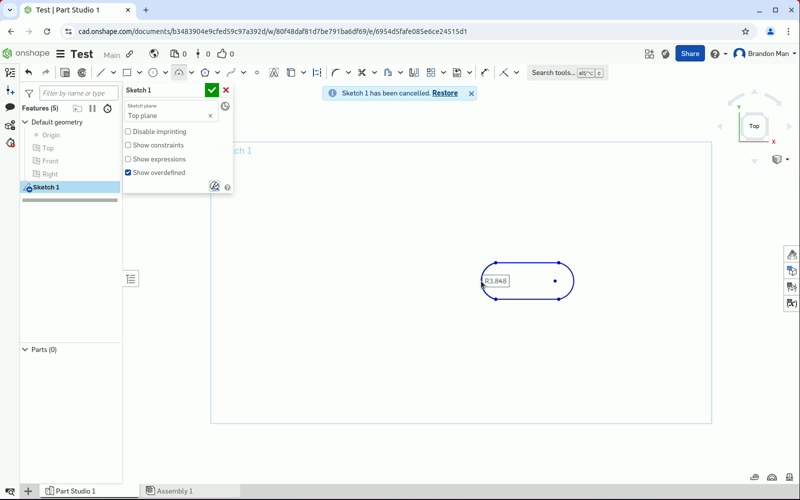
mouse_move(504, 295)
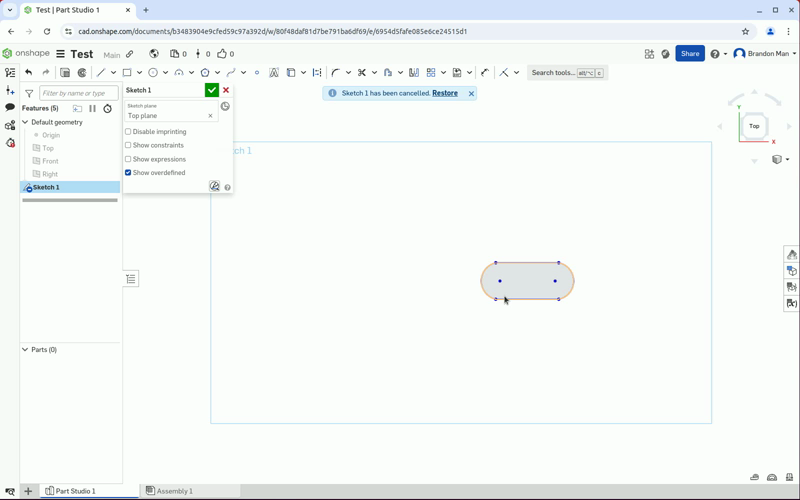
click(504, 295)
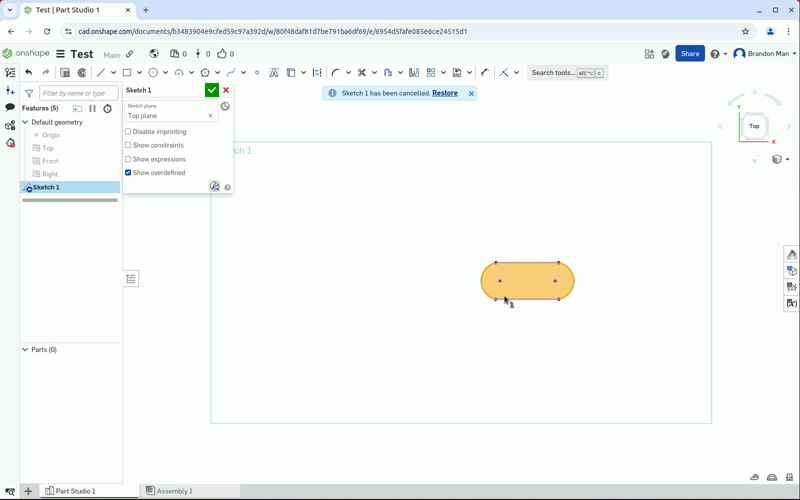
mouse_move(73, 352)
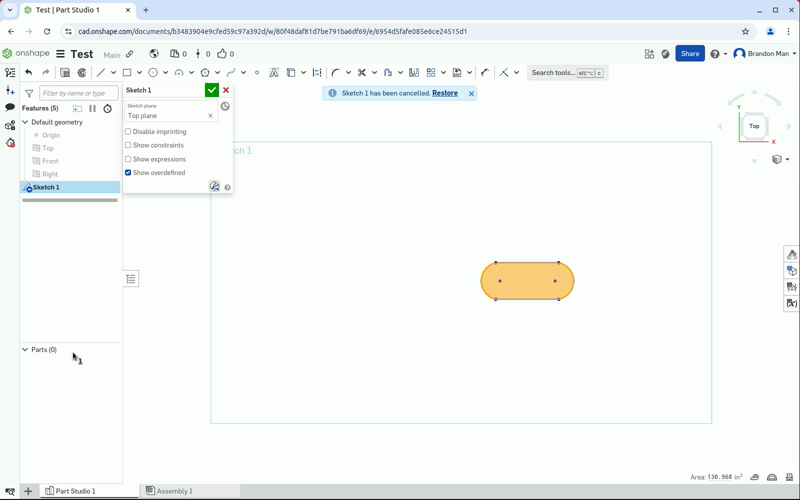
key(shift+y)
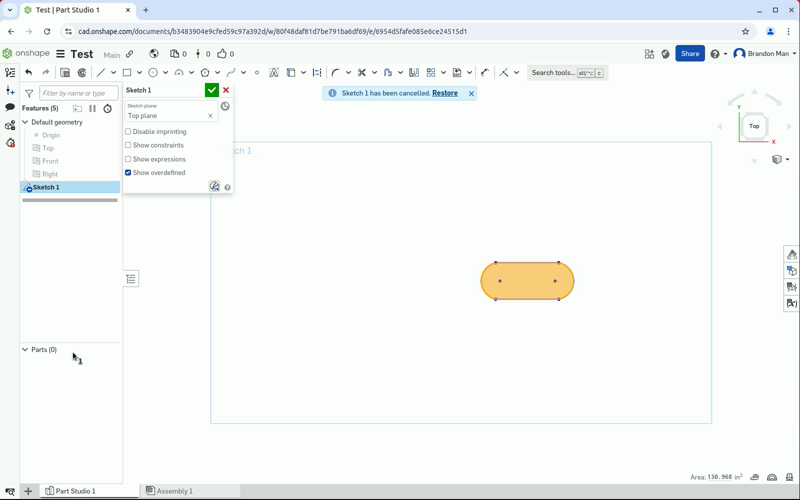
key(shift+e)
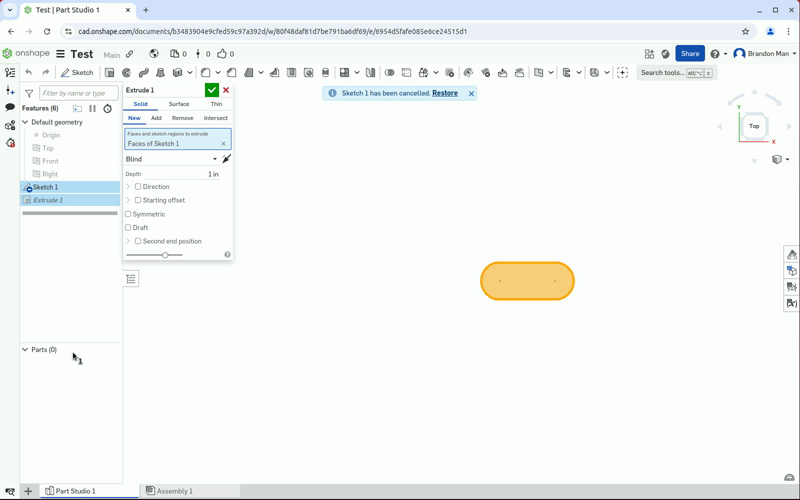
mouse_move(143, 106)
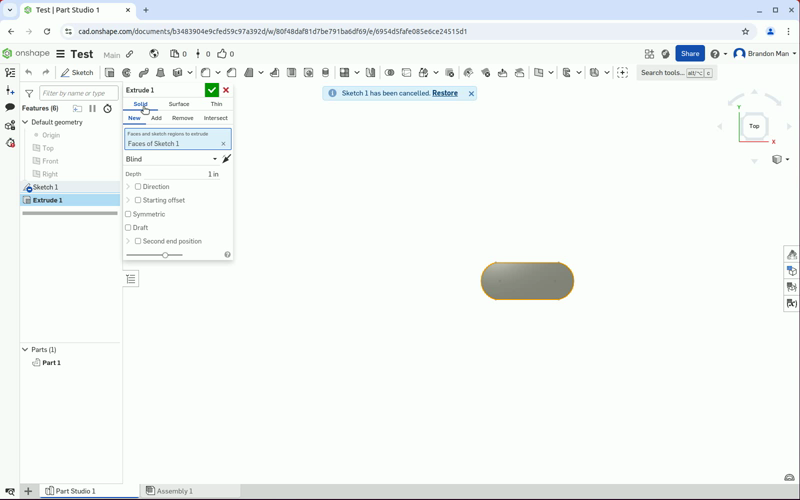
click(143, 106)
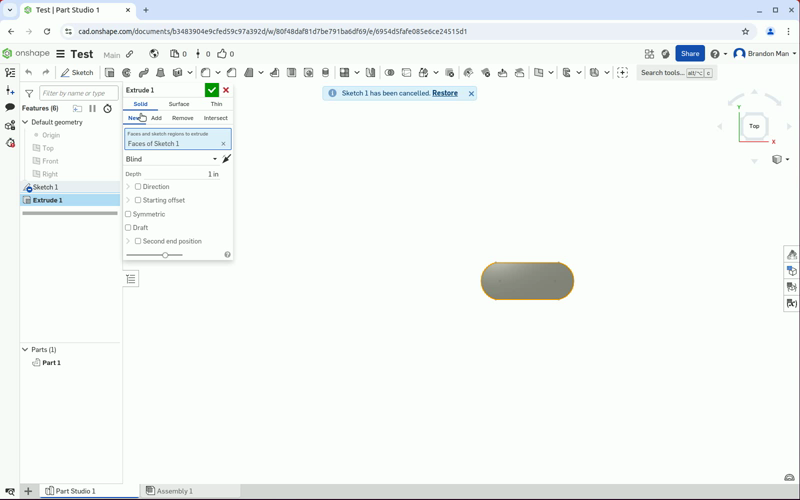
mouse_move(137, 120)
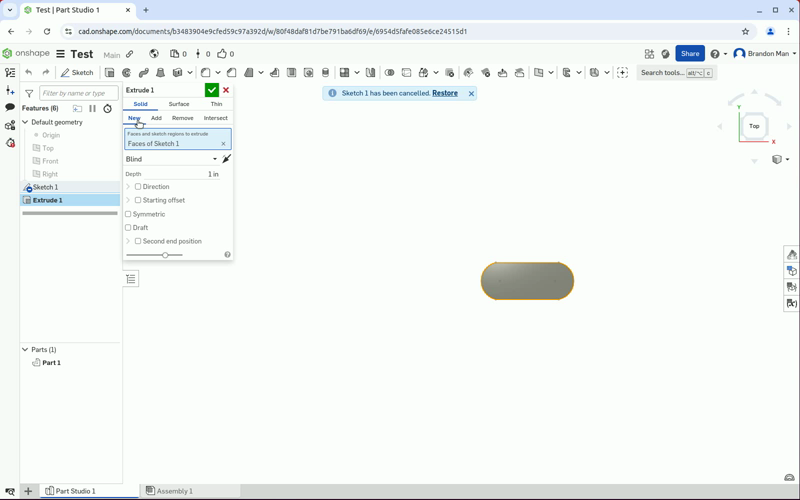
click(137, 120)
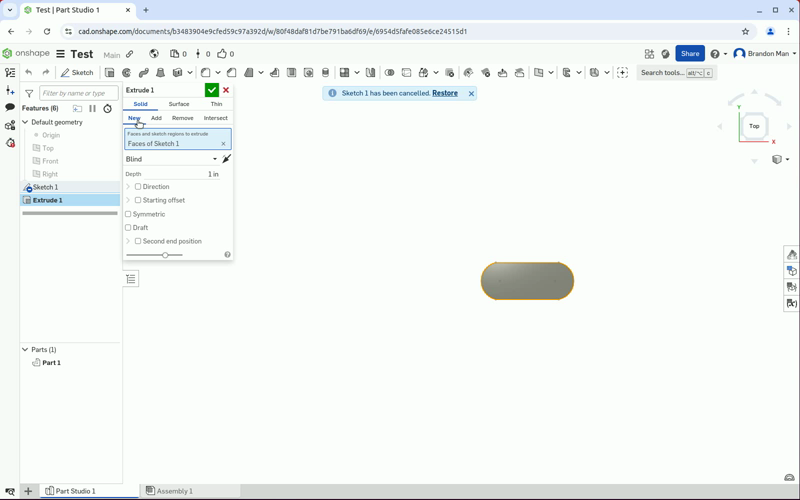
key(tab, 4)
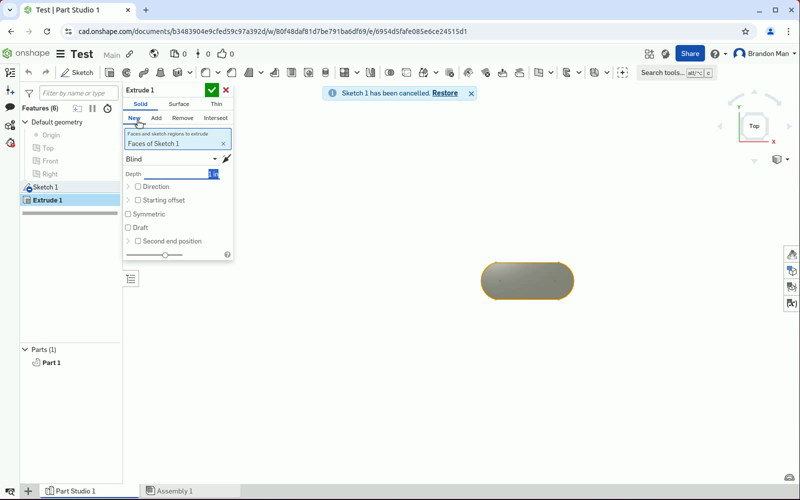
text(0.241)
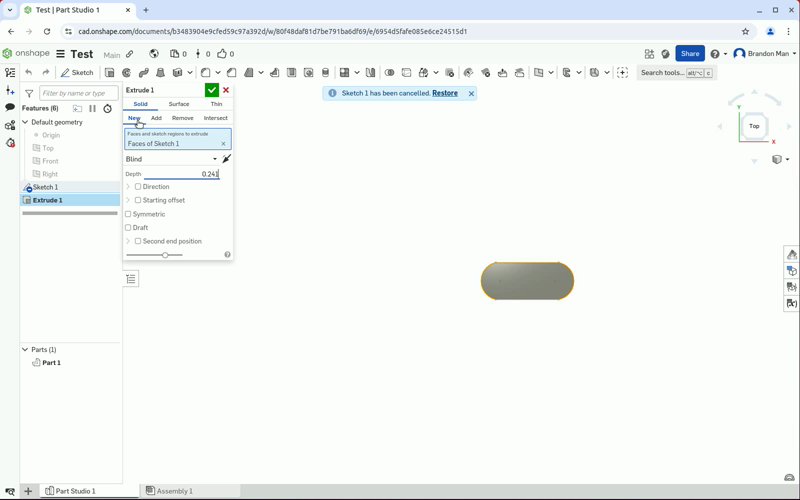
key(enter)
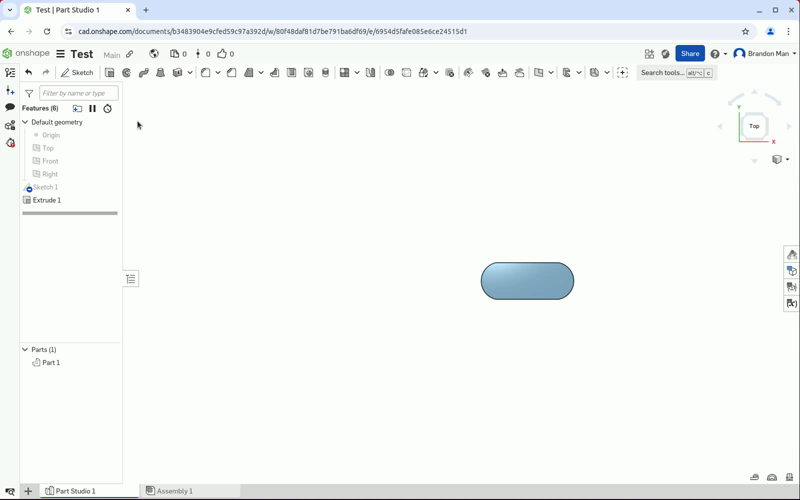
key(shift+h)
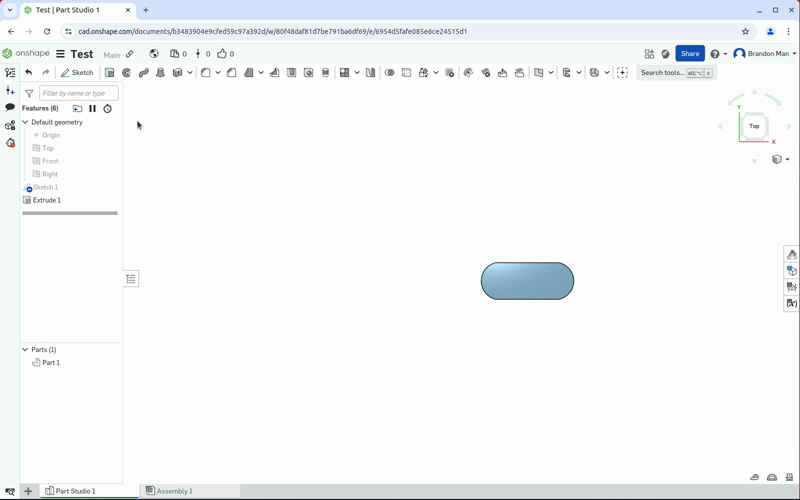
key(shift+h)
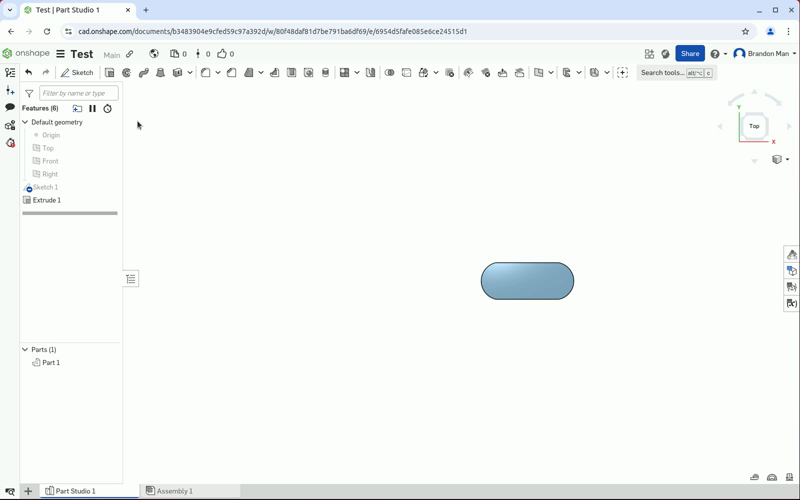
mouse_move(73, 189)
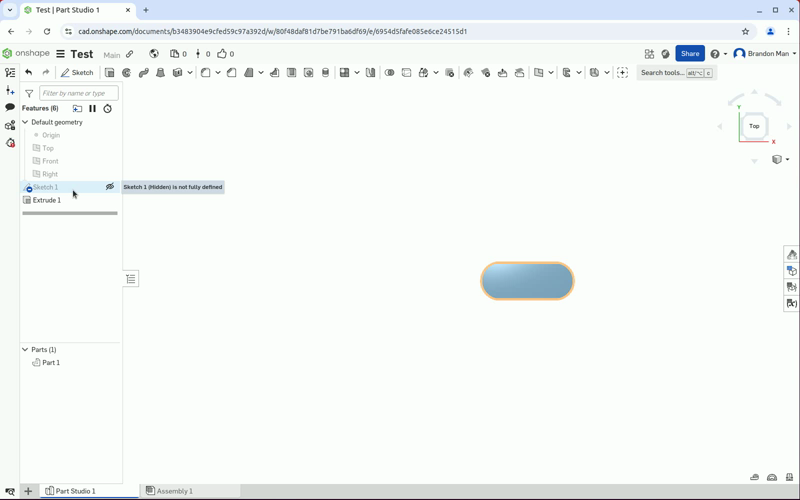
click(73, 189)
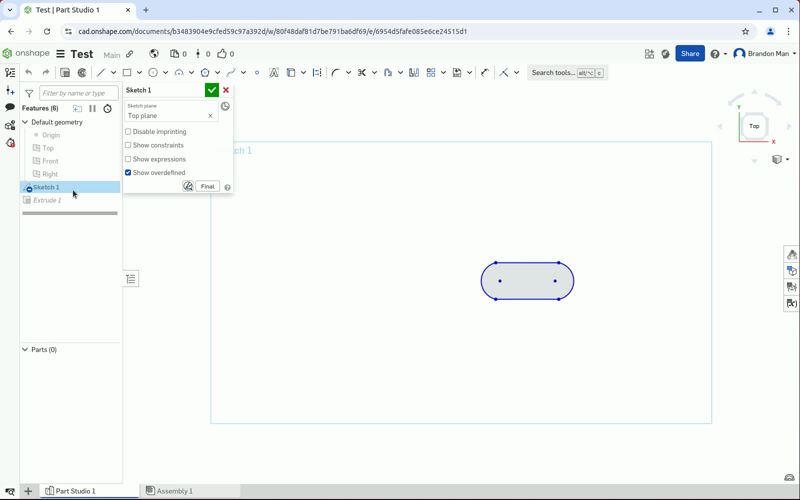
mouse_move(229, 92)
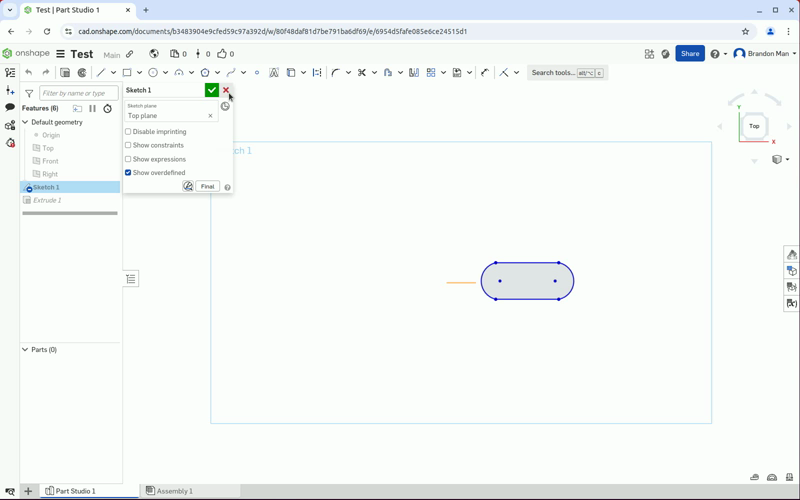
click(229, 92)
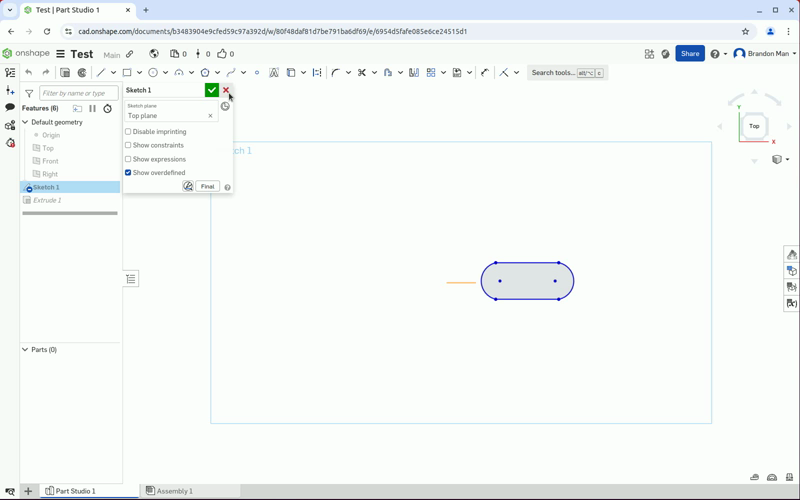
key(shift+s)
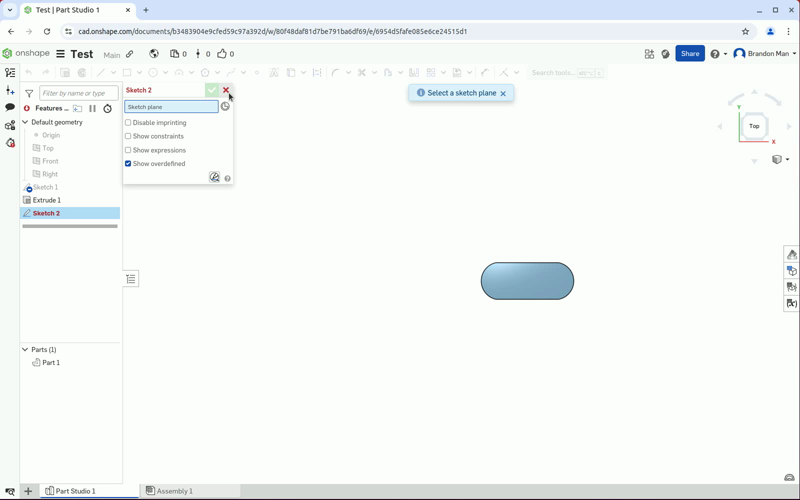
mouse_move(73, 150)
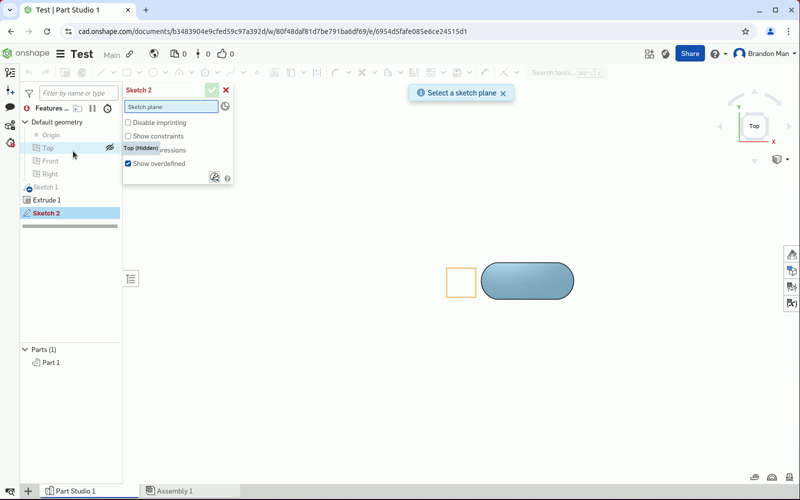
click(73, 150)
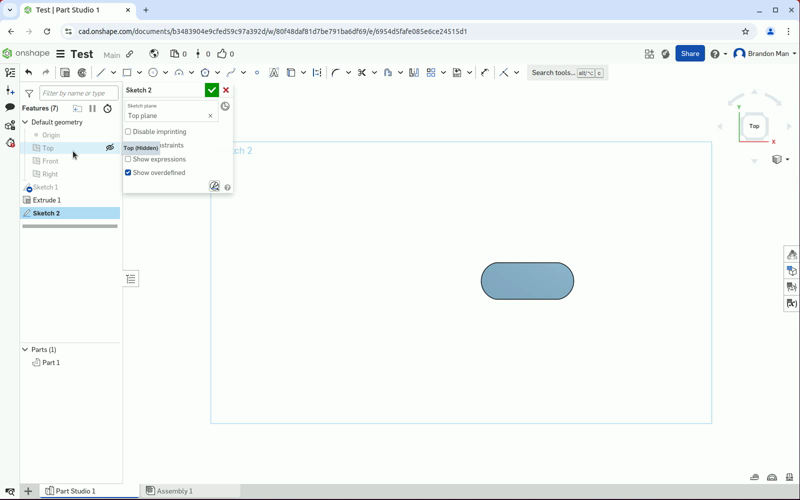
mouse_move(73, 352)
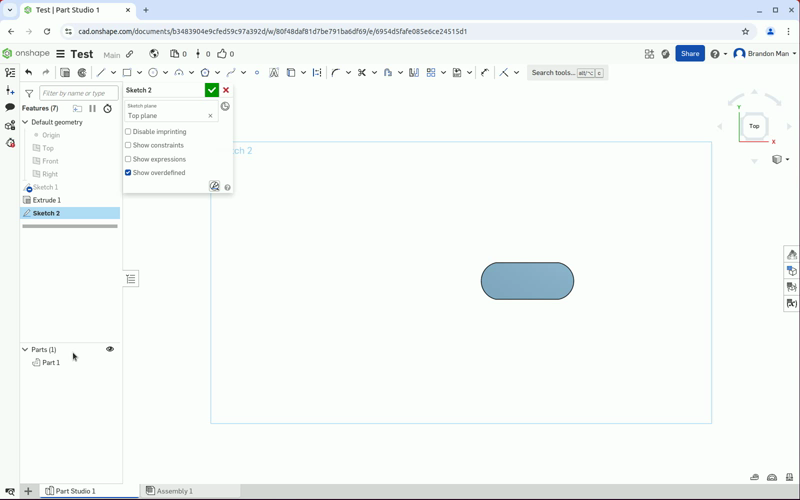
key(y)
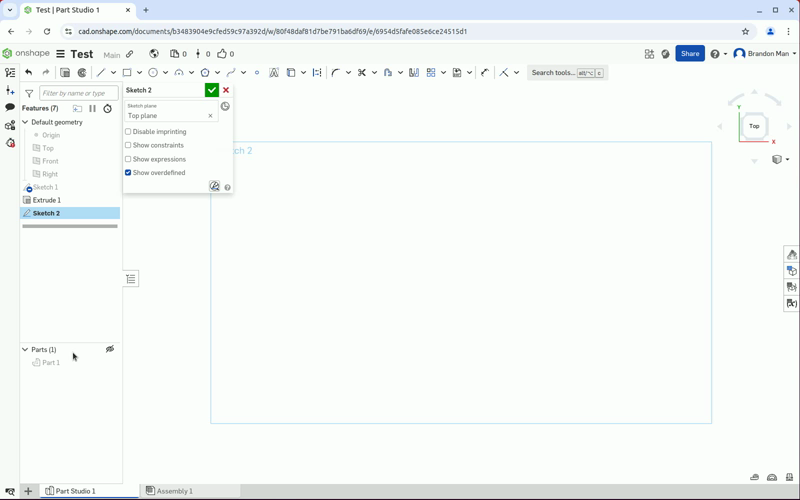
key(l)
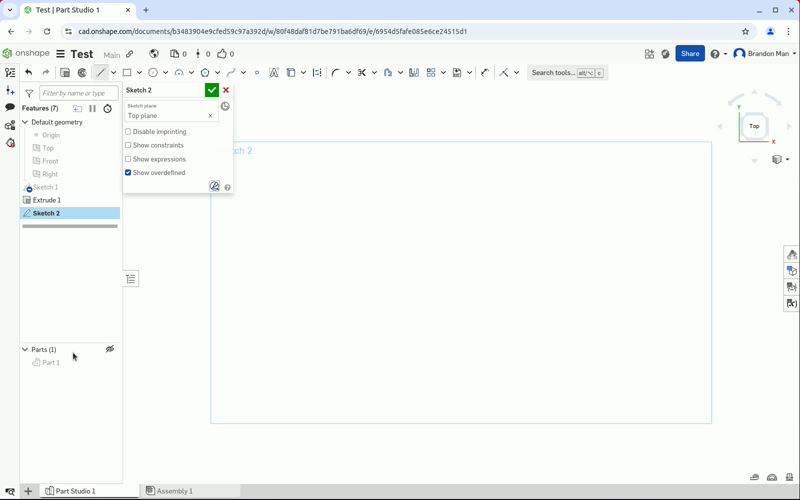
key_down(shift)
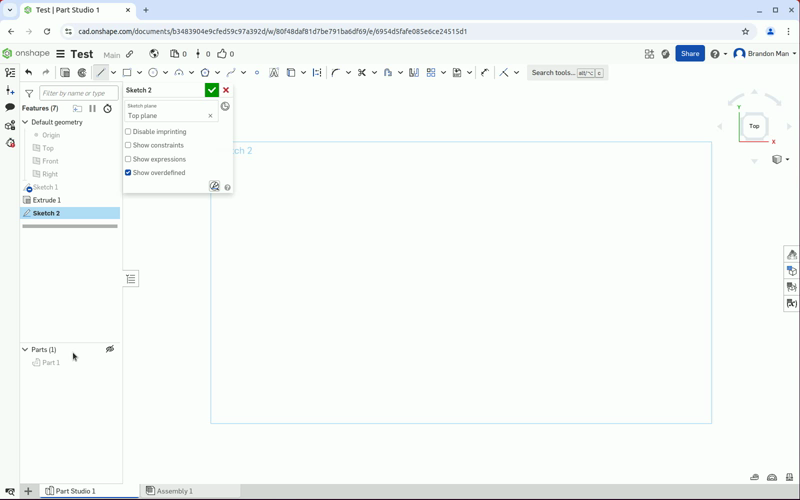
mouse_move(498, 295)
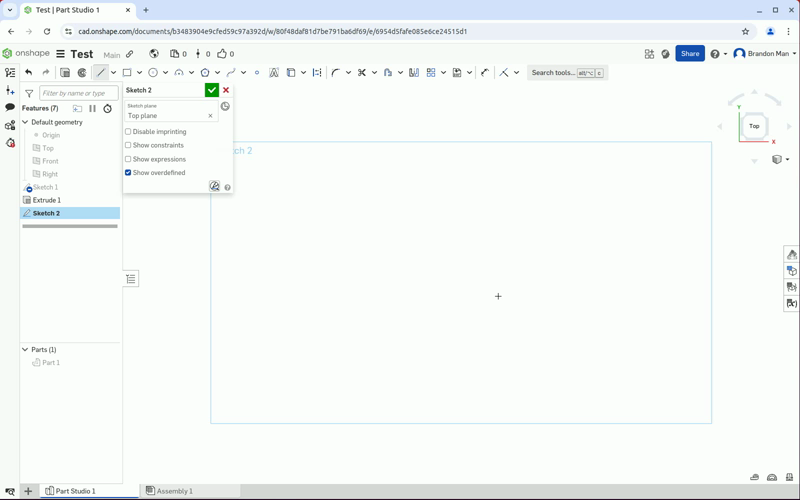
click(498, 295)
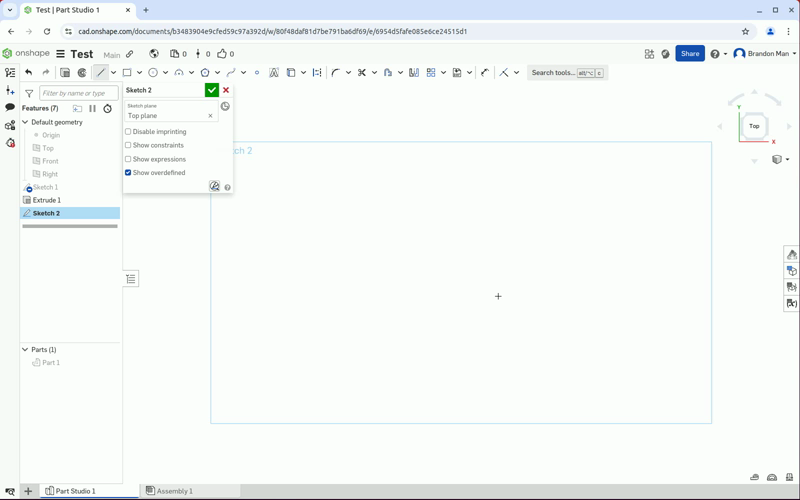
key_up(shift)
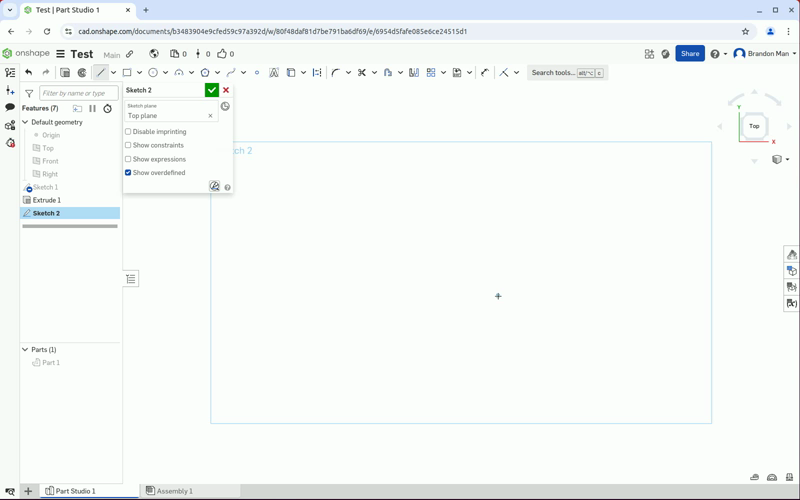
key_down(shift)
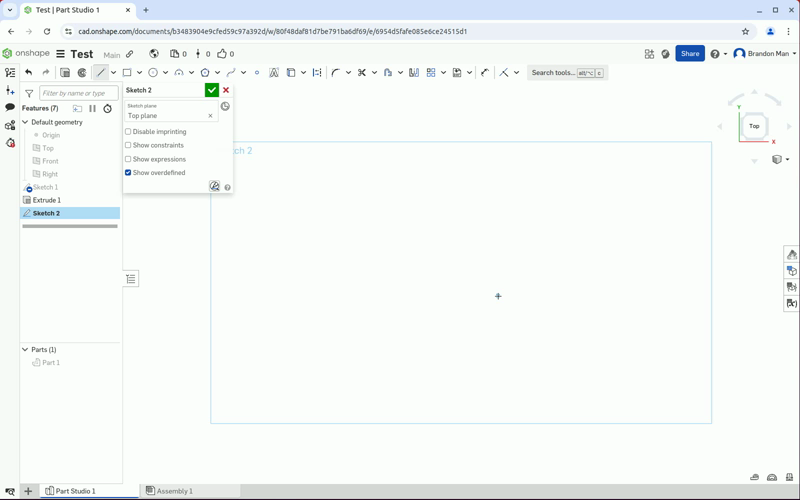
mouse_move(528, 295)
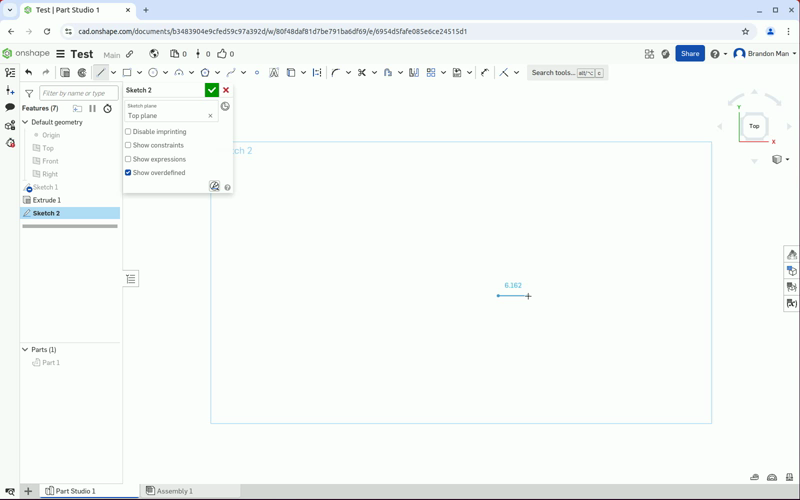
mouse_move(555, 295)
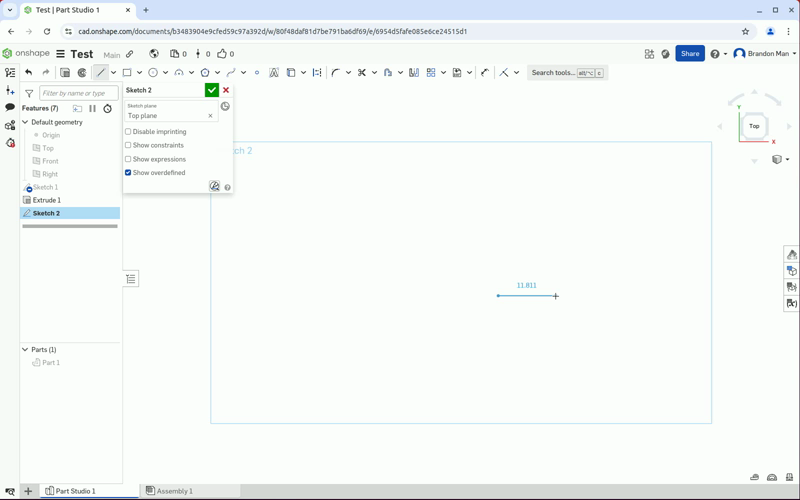
click(555, 295)
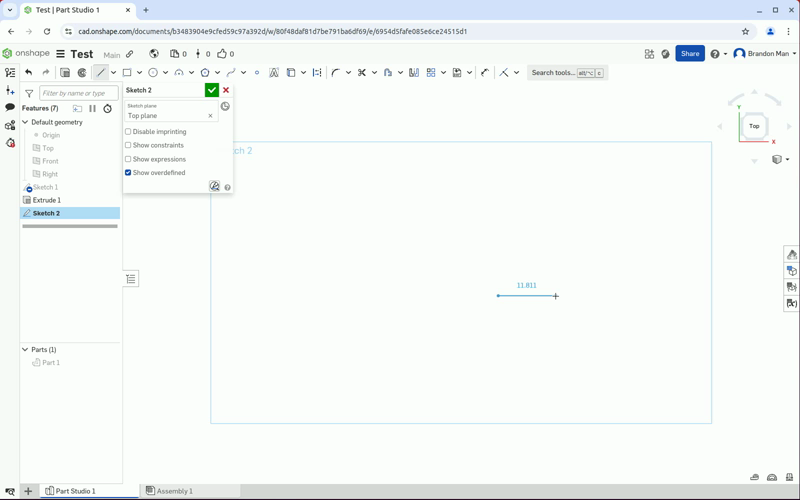
key_up(shift)
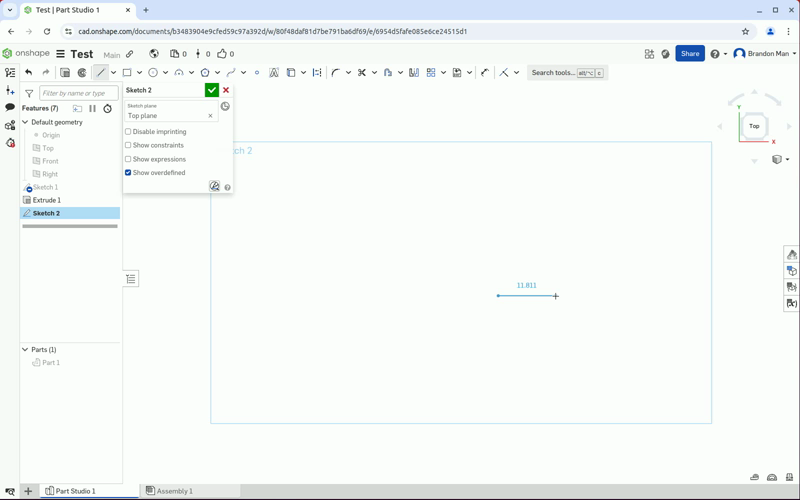
key(esc)
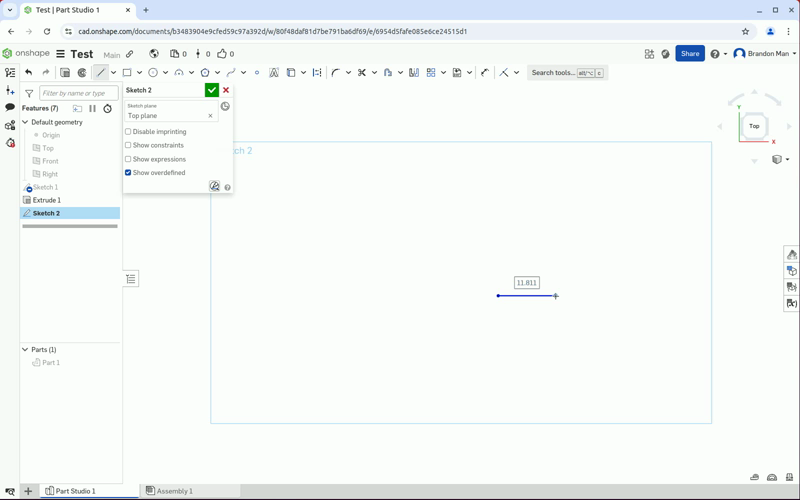
key(a)
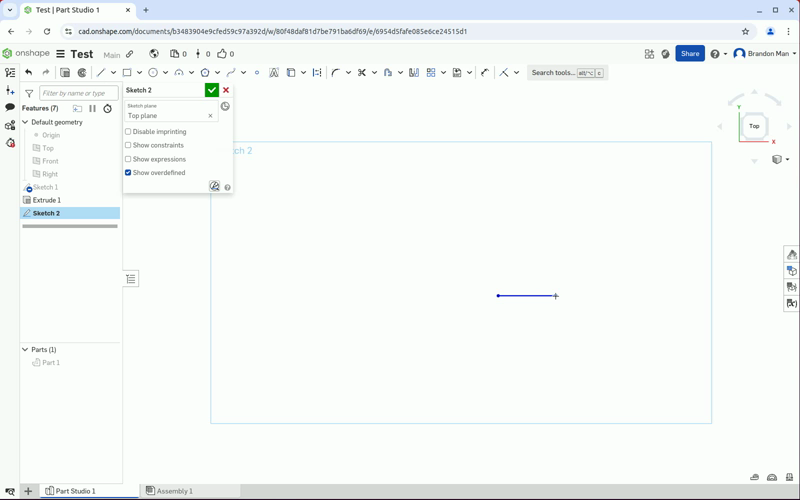
mouse_move(555, 295)
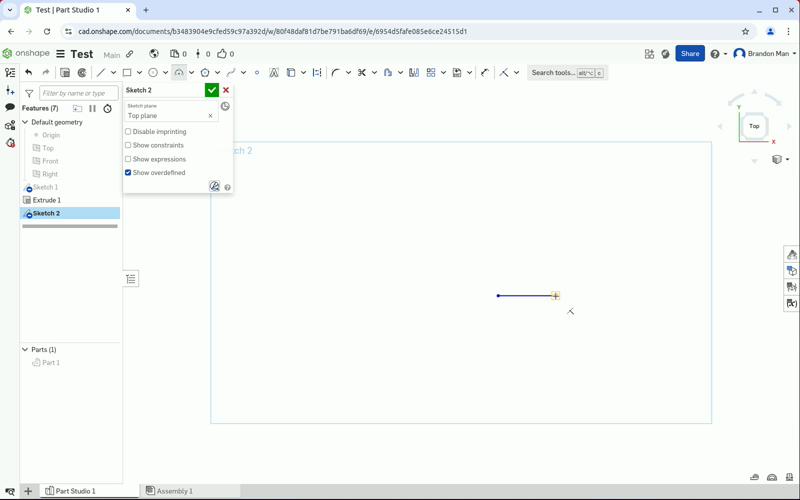
click(555, 295)
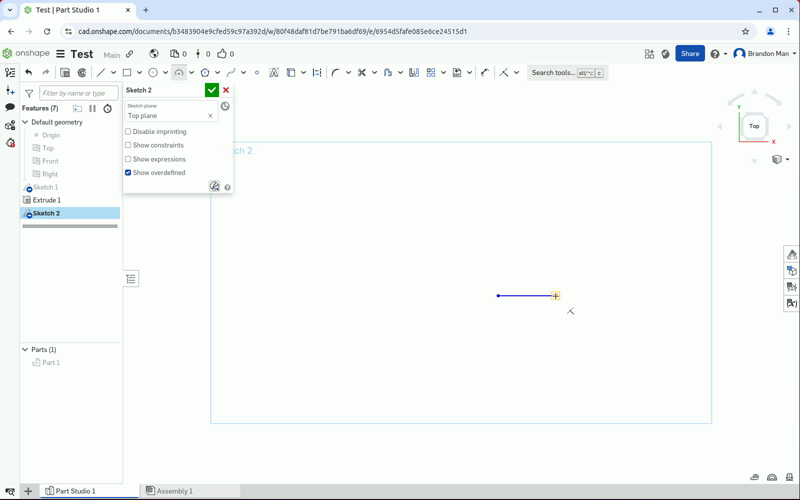
key_down(shift)
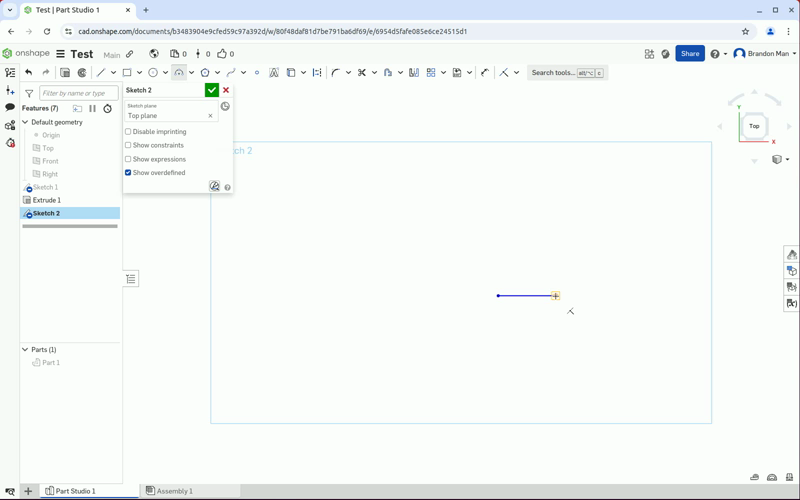
mouse_move(555, 267)
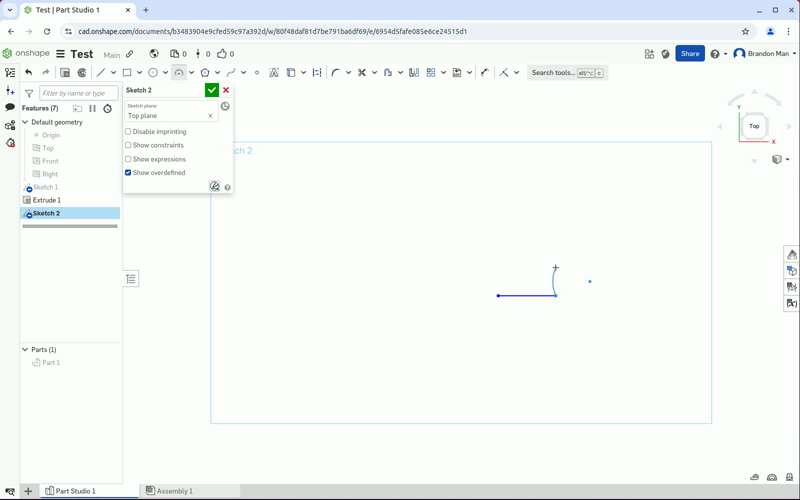
click(555, 267)
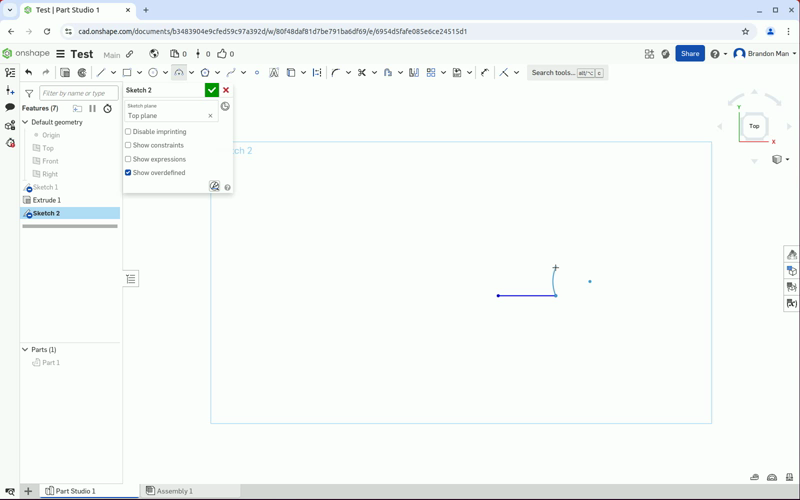
mouse_move(562, 281)
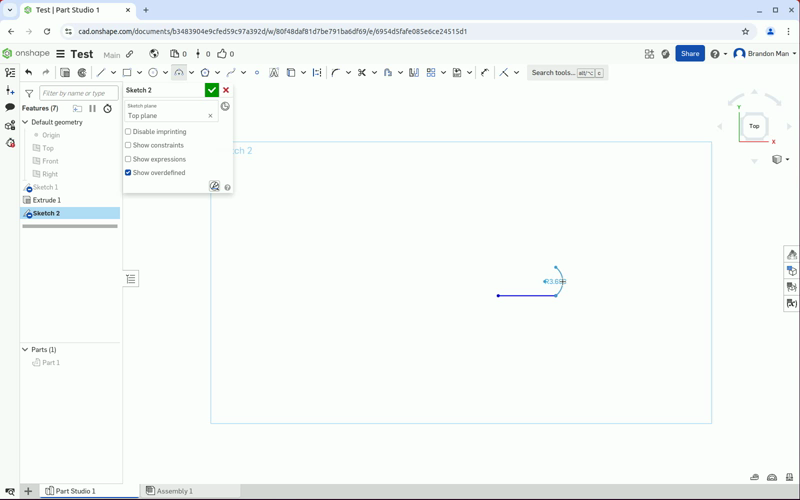
click(562, 281)
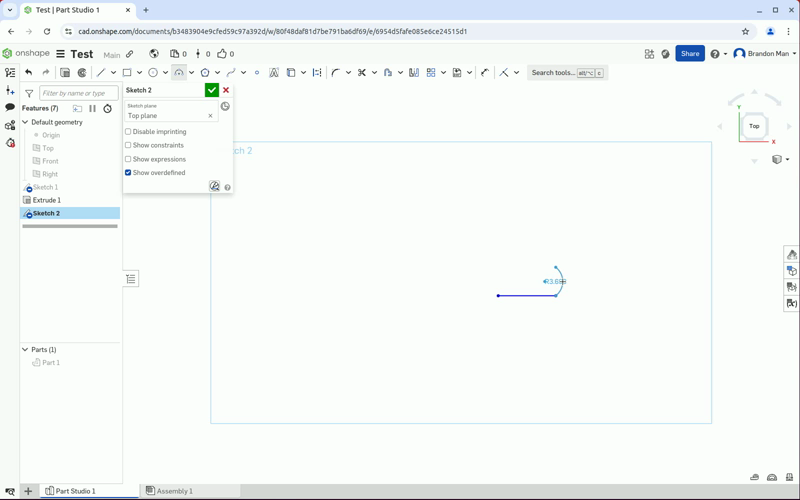
key_up(shift)
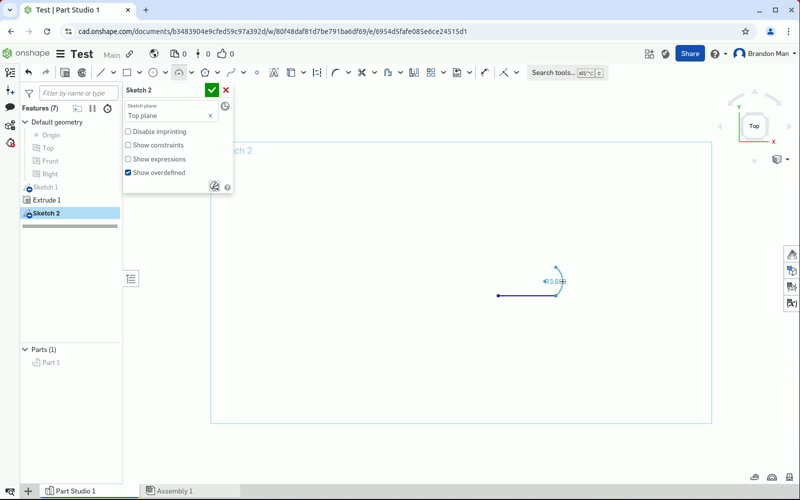
key(esc)
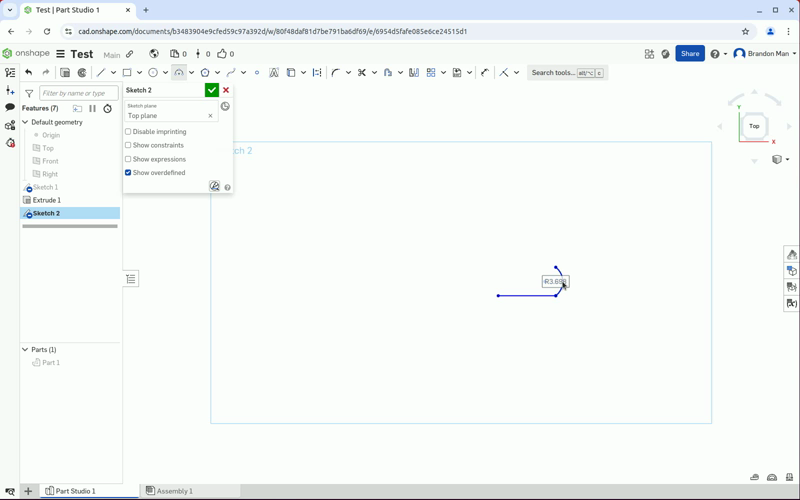
key(l)
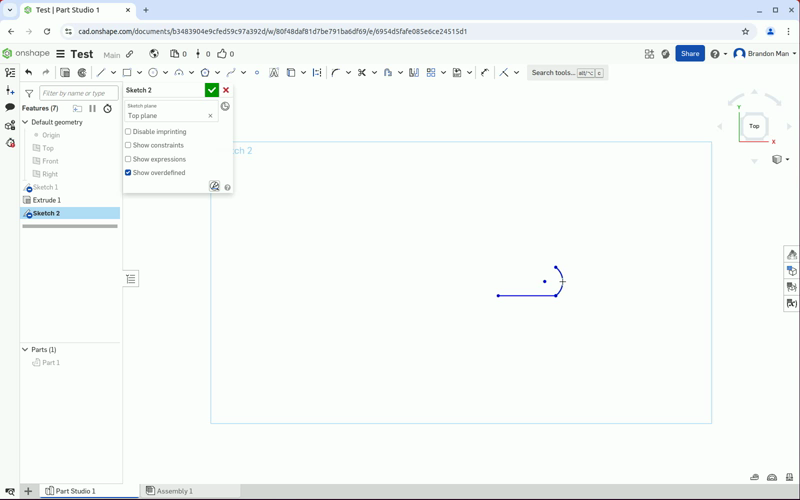
mouse_move(555, 267)
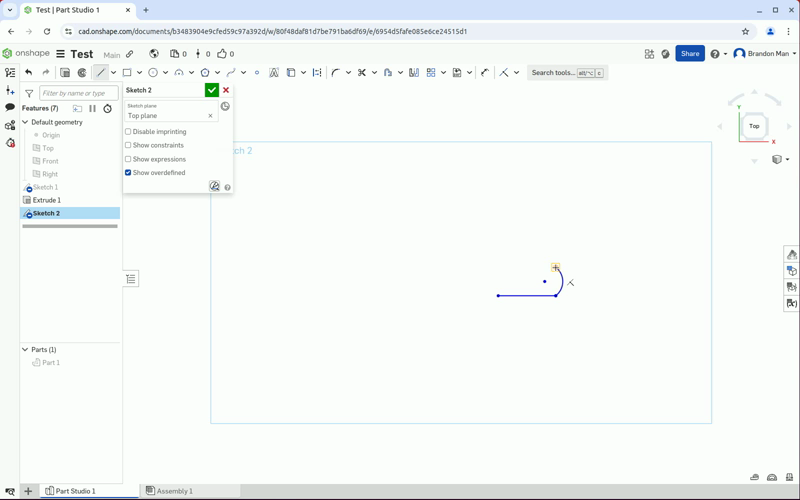
click(555, 267)
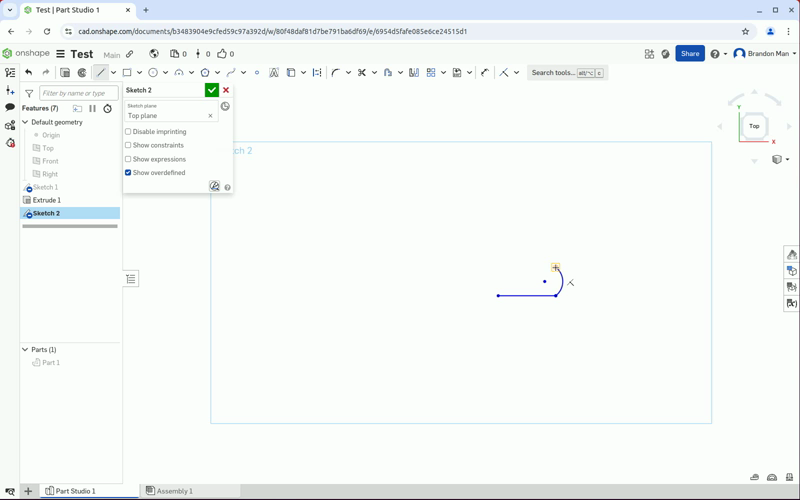
key_down(shift)
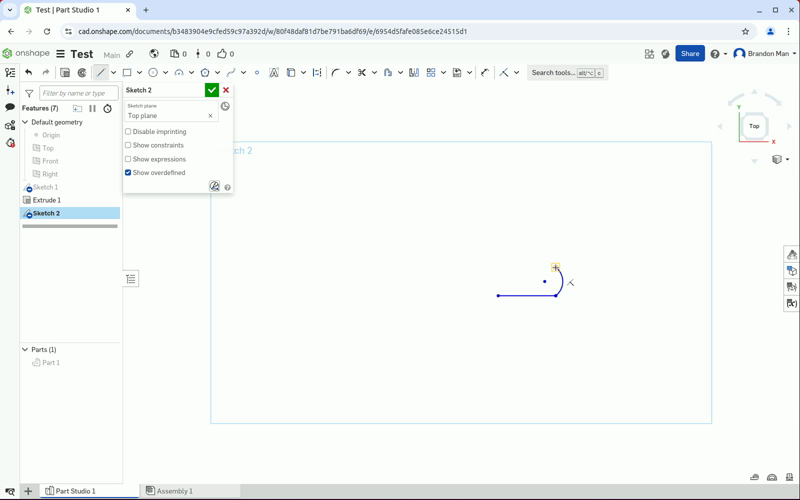
mouse_move(585, 267)
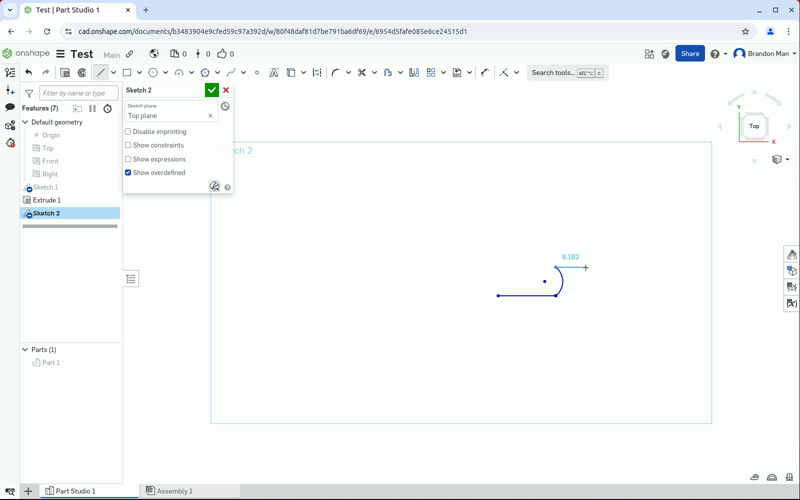
mouse_move(498, 267)
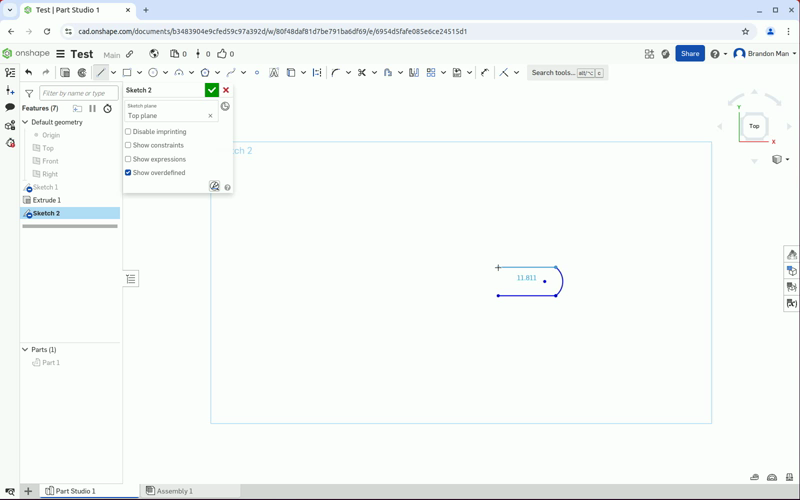
click(498, 267)
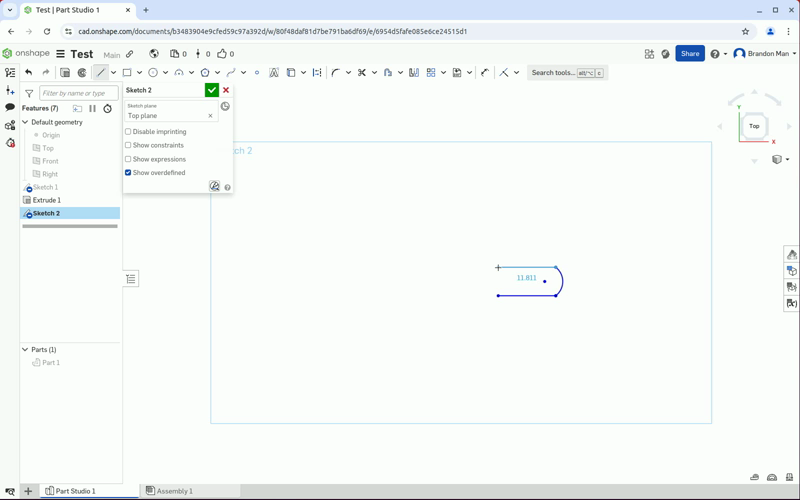
key_up(shift)
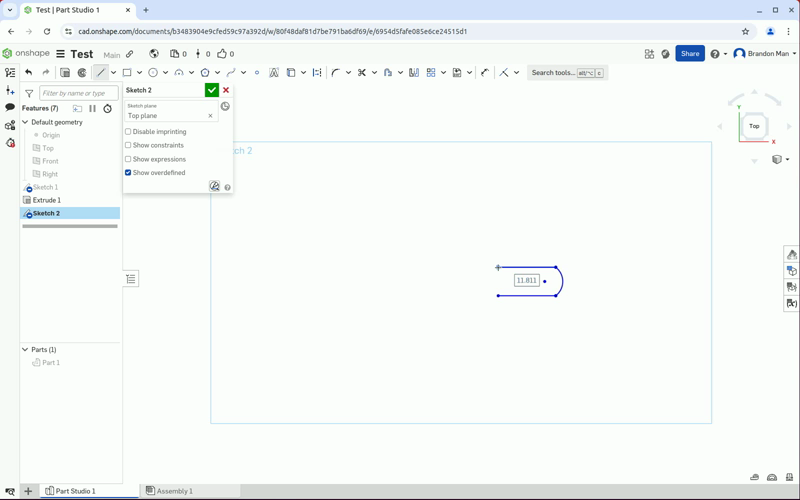
key(esc)
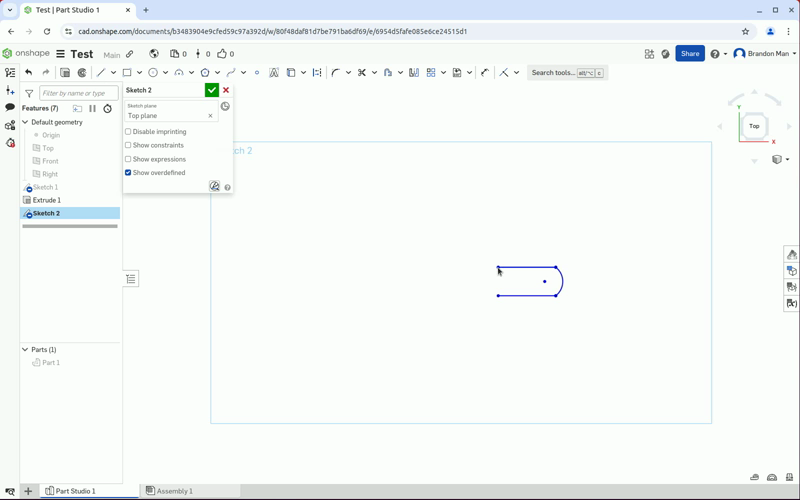
key(a)
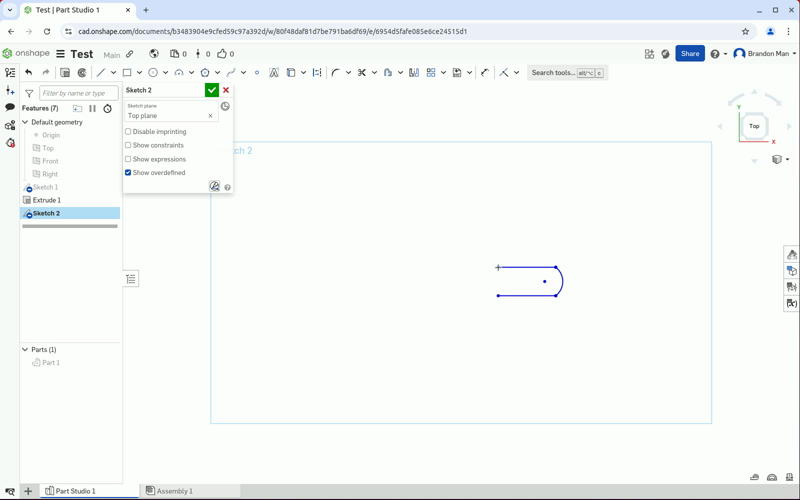
mouse_move(498, 267)
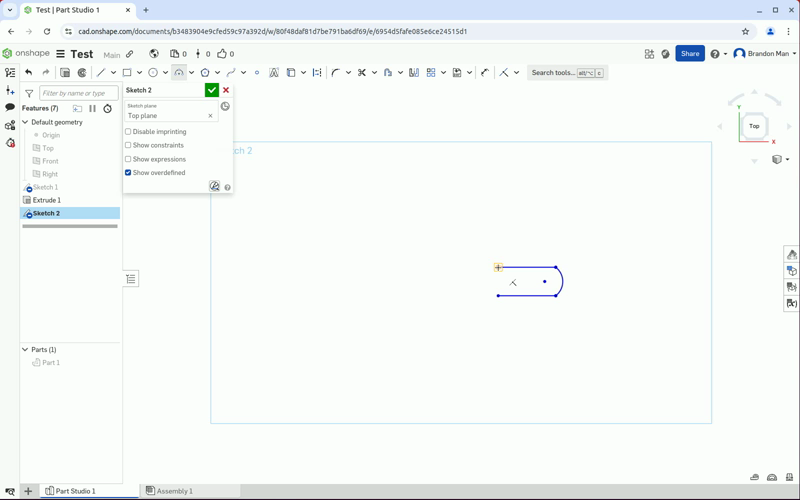
click(498, 267)
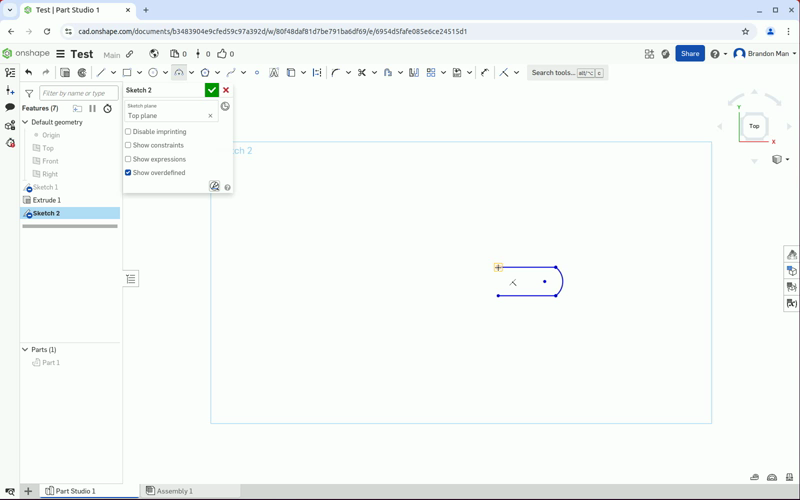
mouse_move(498, 295)
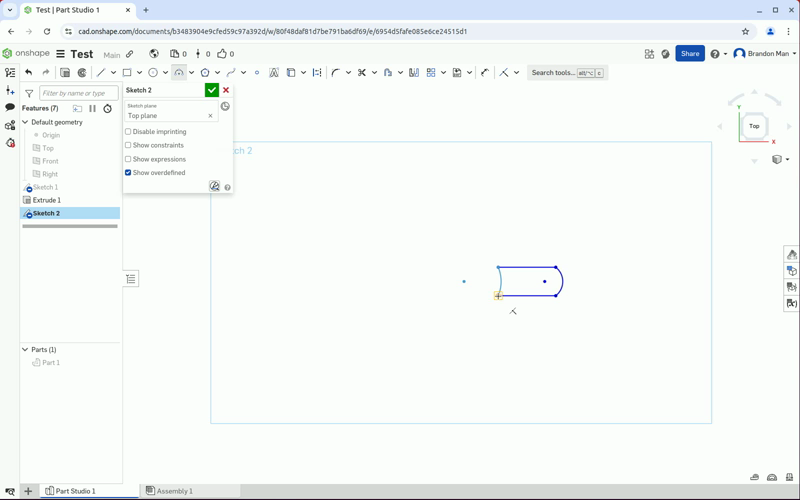
click(498, 295)
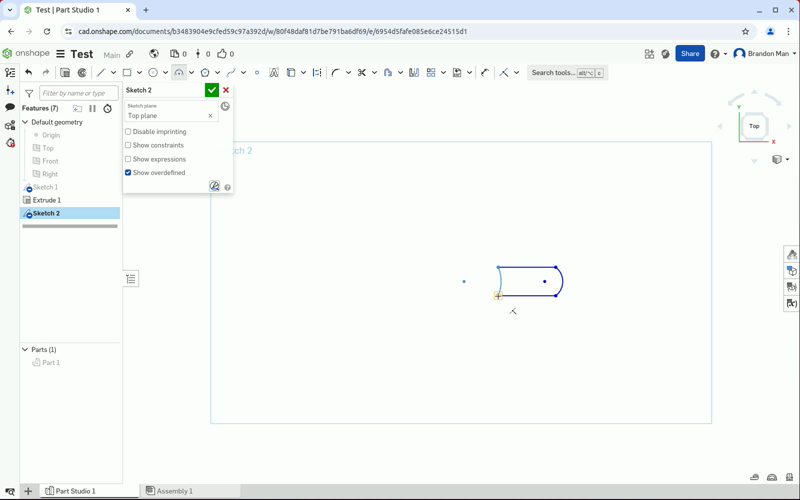
key_down(shift)
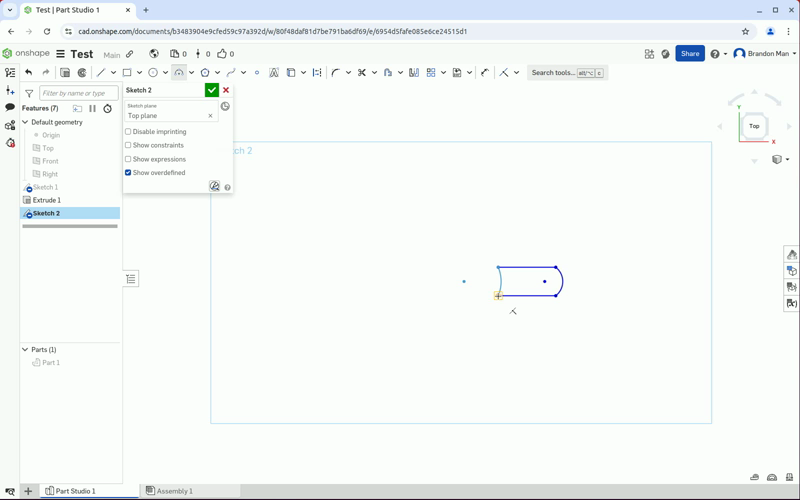
mouse_move(491, 281)
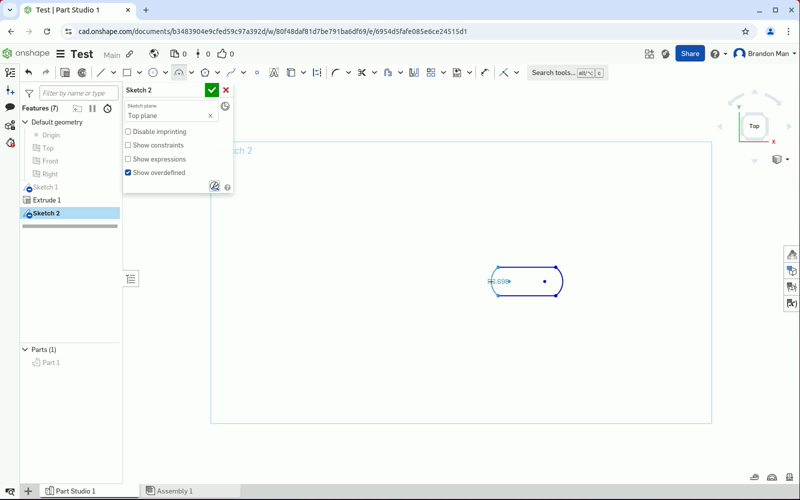
click(491, 281)
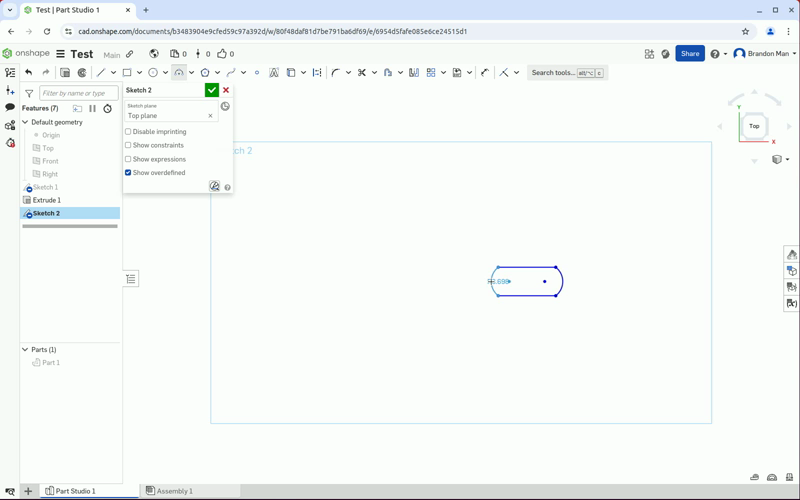
key_up(shift)
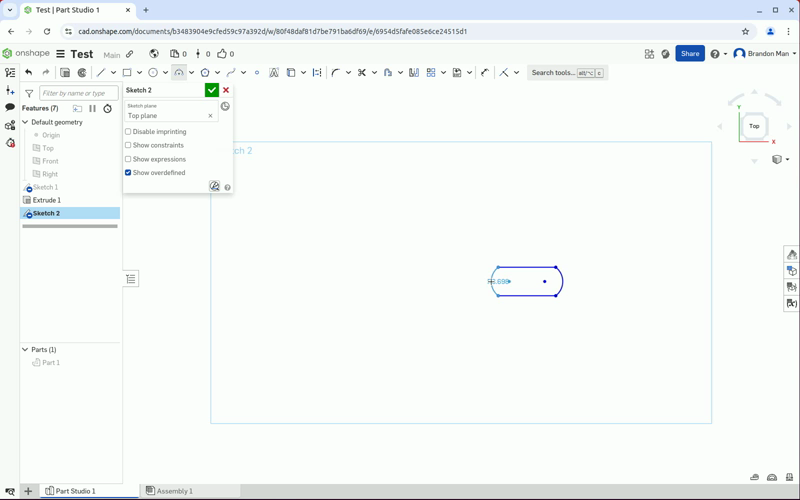
key(esc)
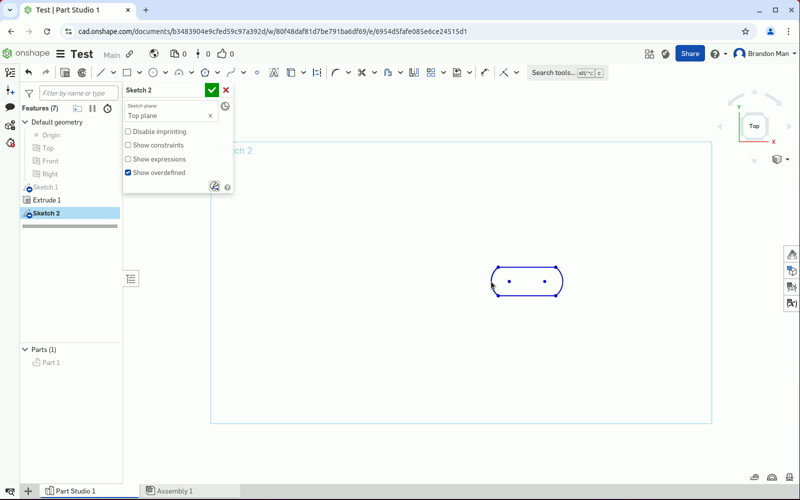
mouse_move(544, 285)
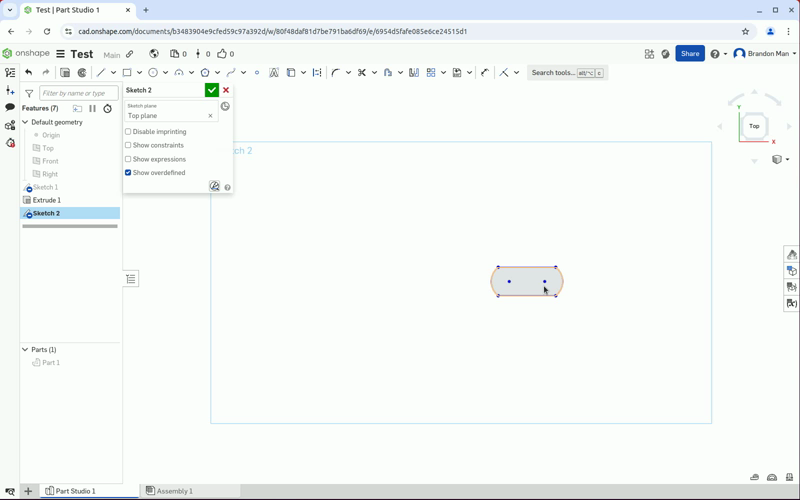
click(544, 285)
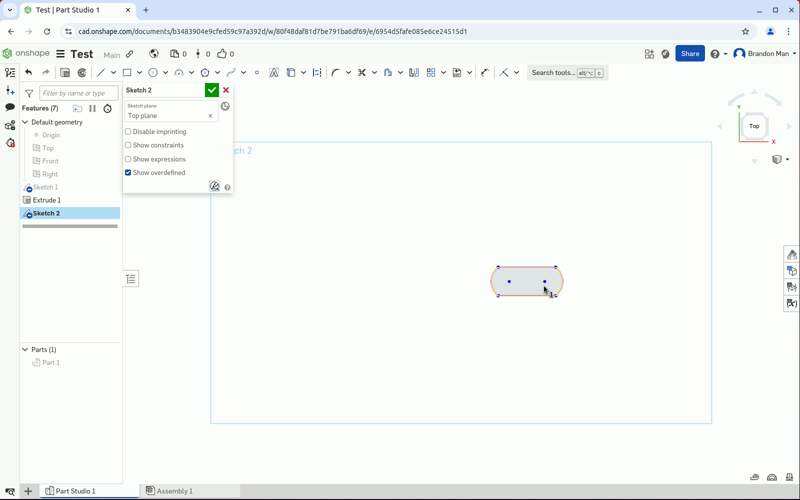
mouse_move(73, 352)
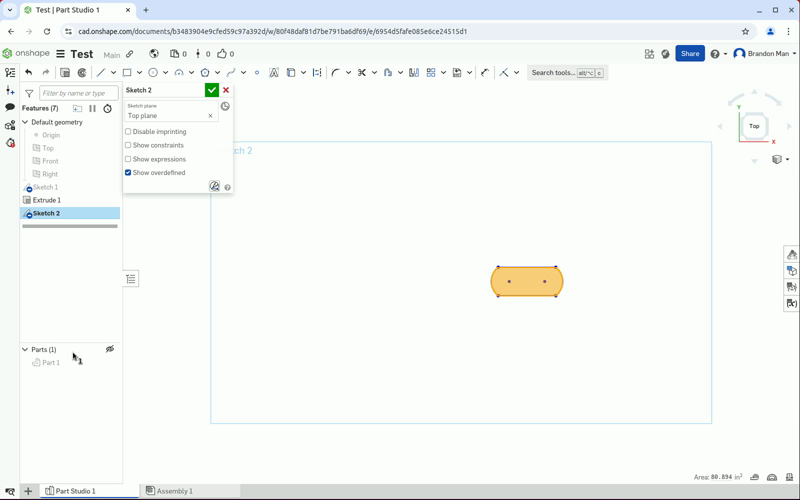
key(shift+y)
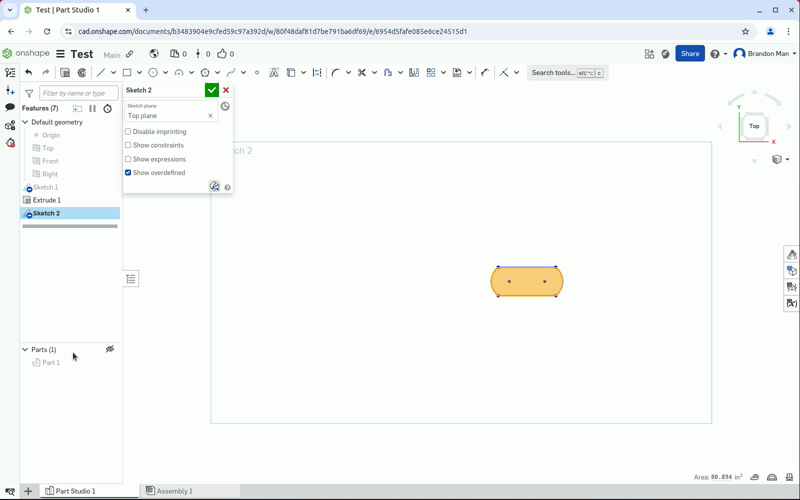
key(shift+e)
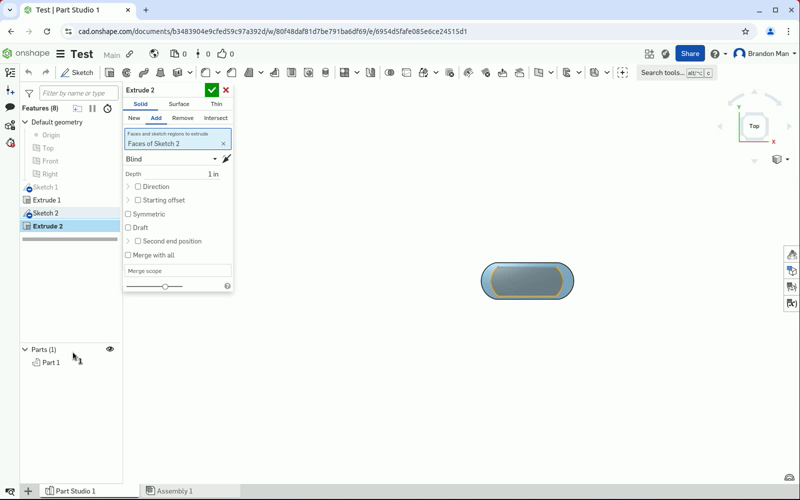
mouse_move(143, 106)
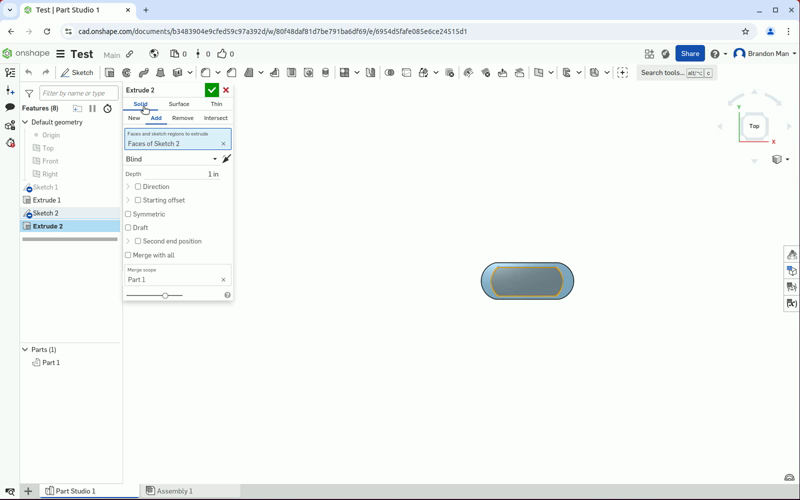
click(143, 106)
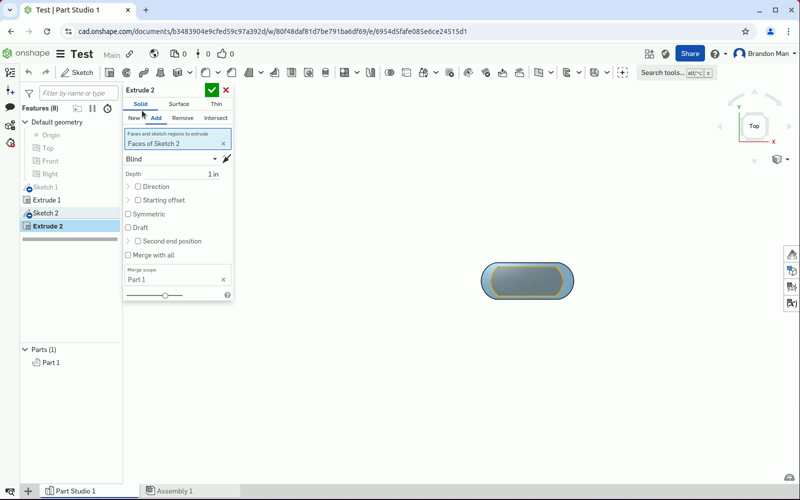
mouse_move(137, 120)
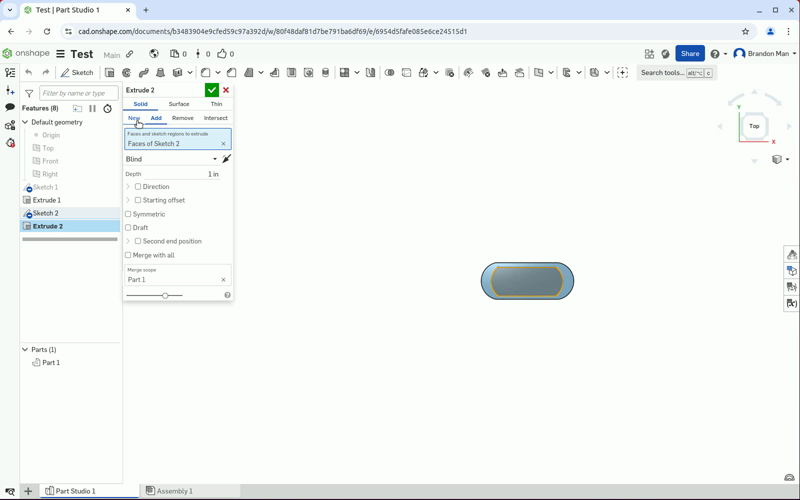
click(137, 120)
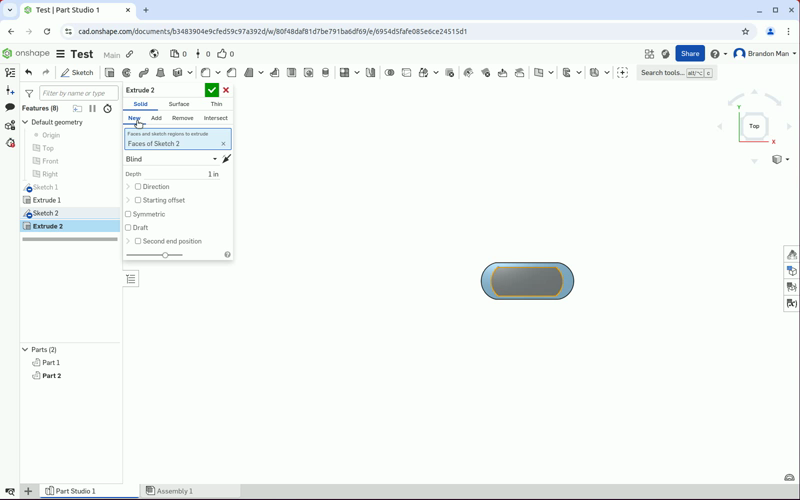
key(tab, 4)
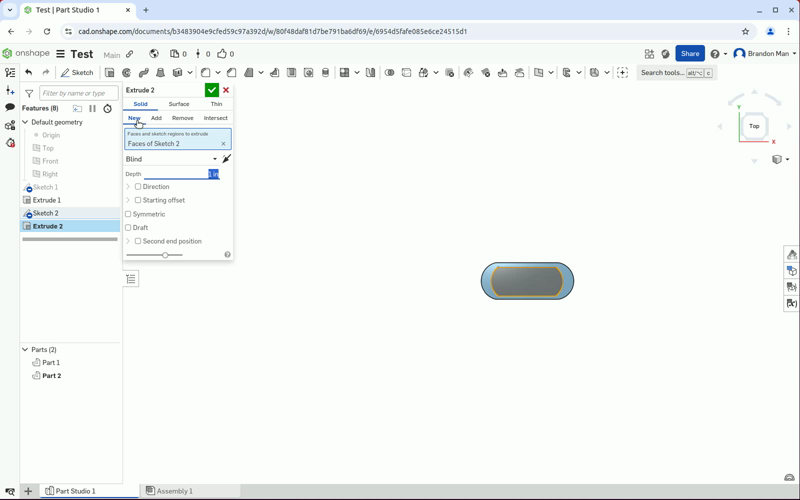
text(-0.481)
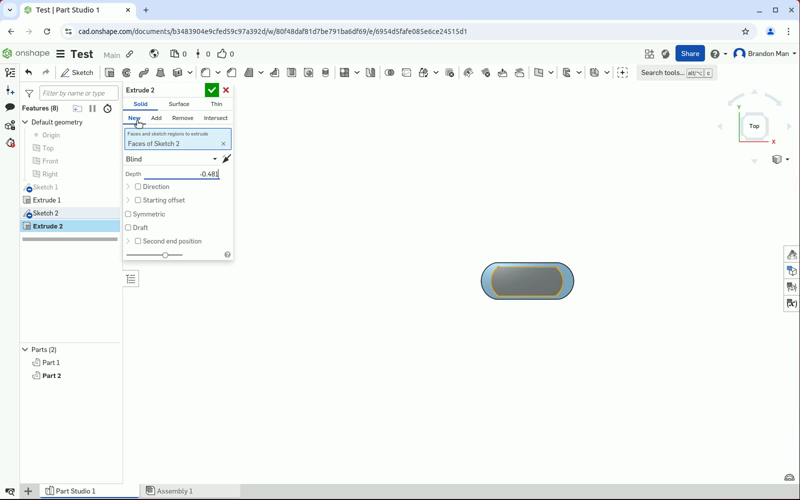
key(enter)
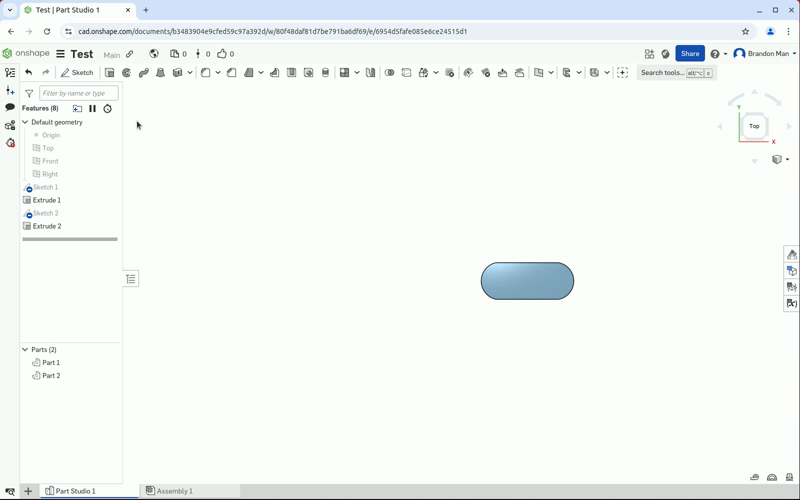
key(shift+h)
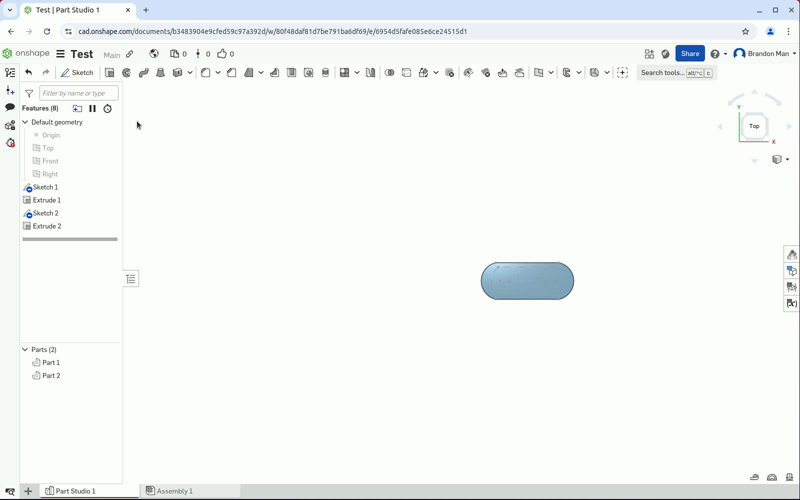
key(shift+h)
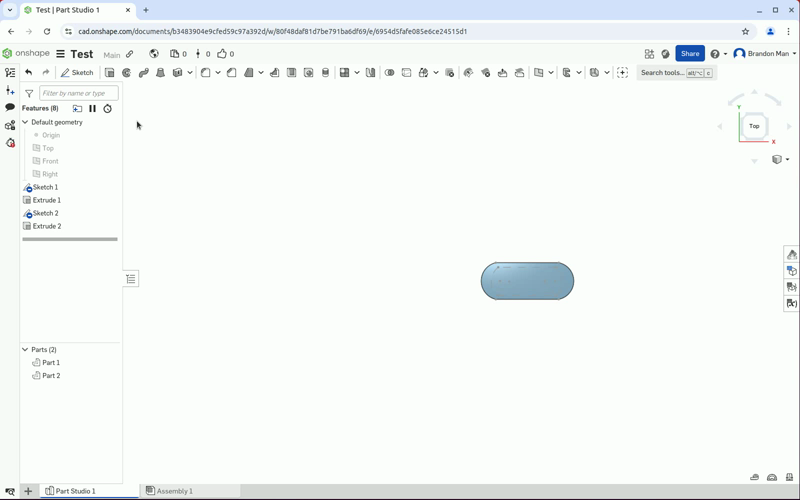
key(shift+7)
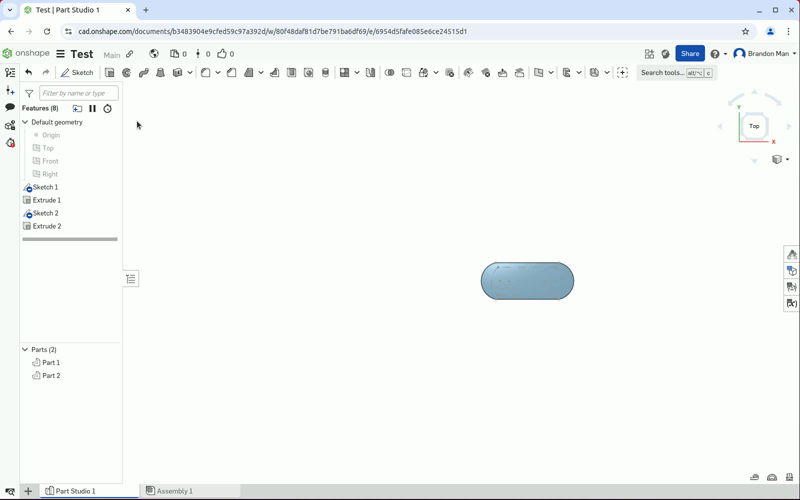
key(up, 3)
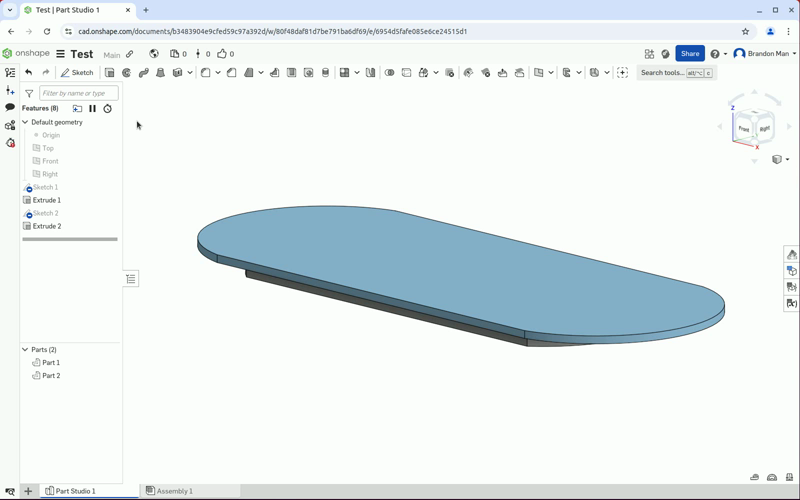
key(left, 3)
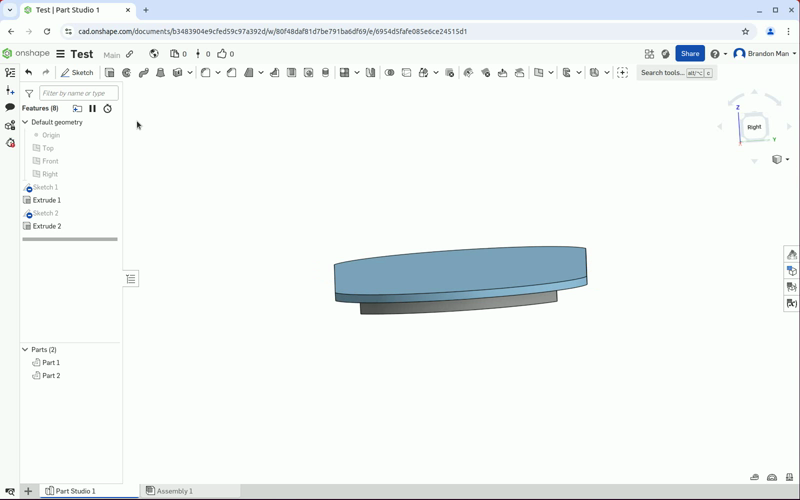
key(right, 3)
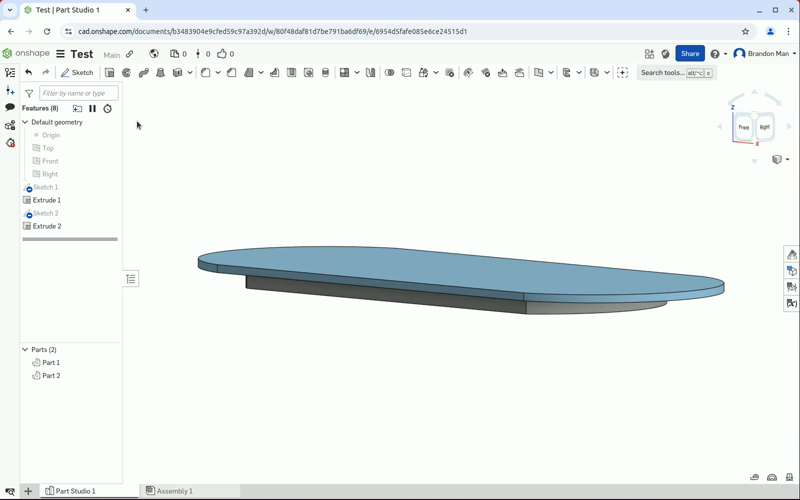
key(down, 3)
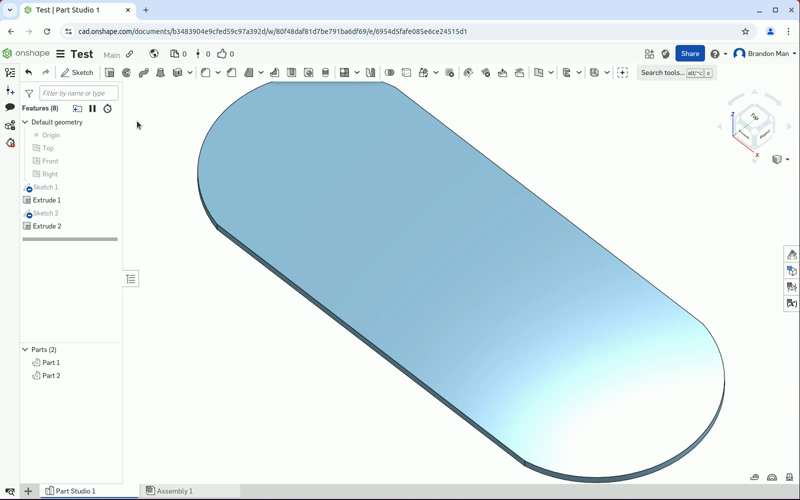
mouse_move(73, 189)
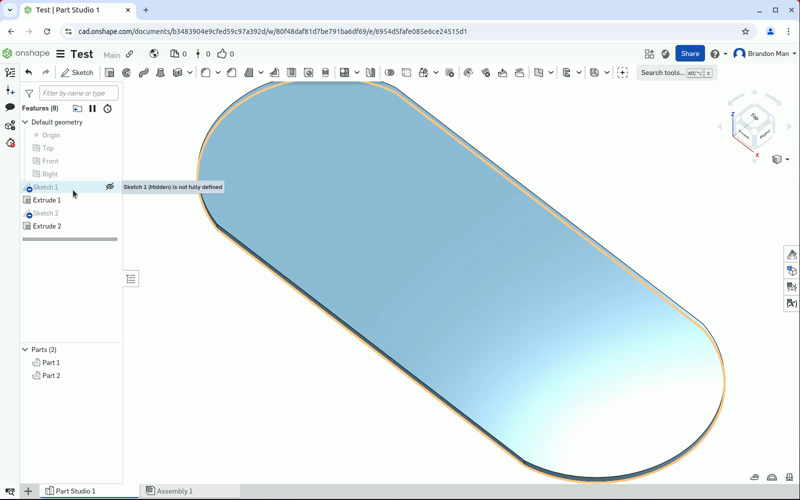
click(73, 189)